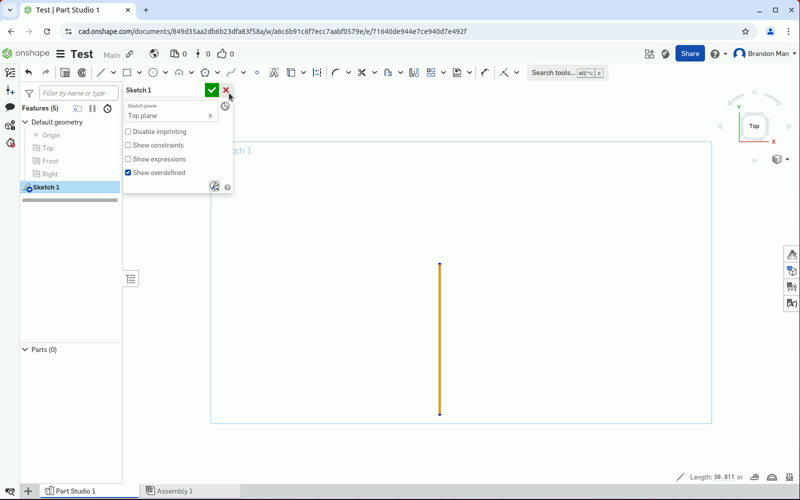
key(shift+h)
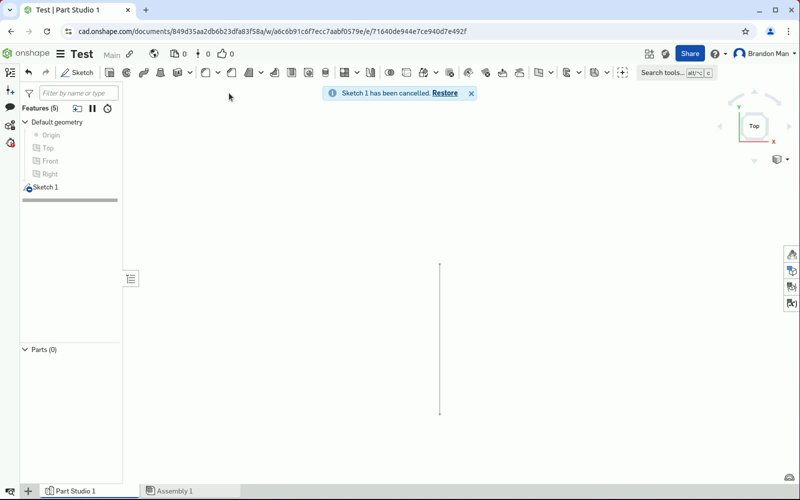
mouse_move(73, 352)
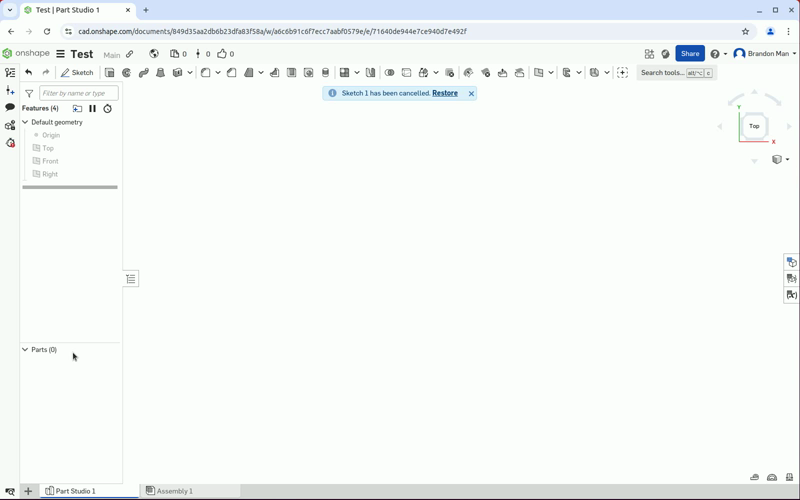
key(y)
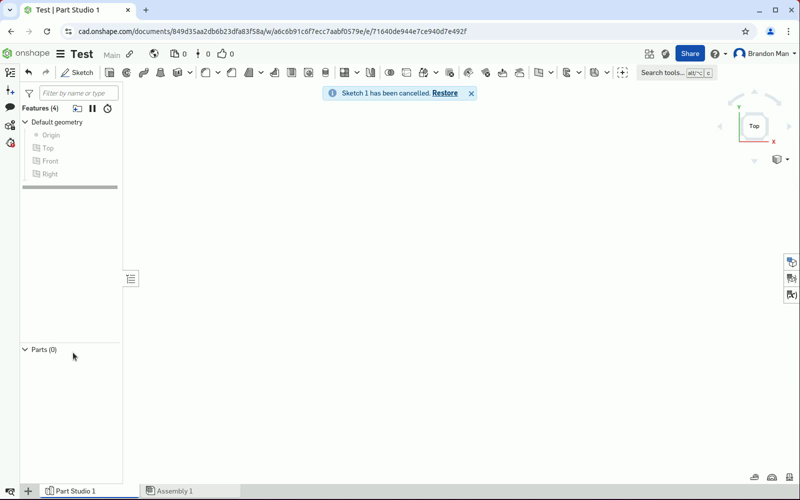
key(shift+p)
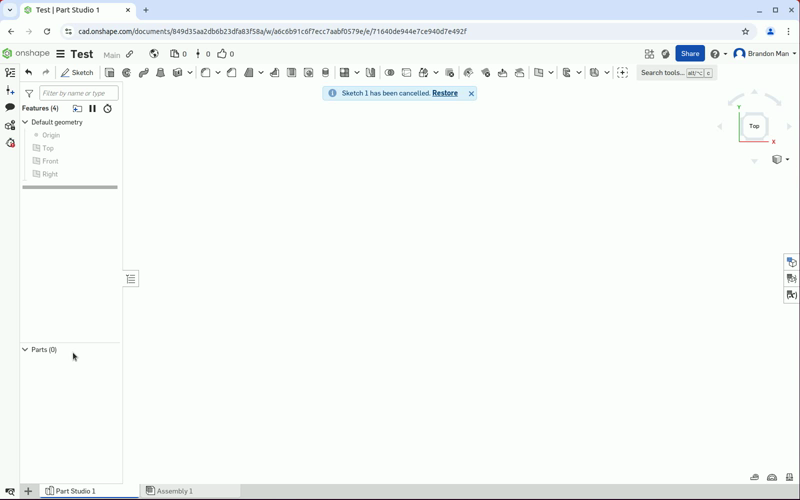
key(space)
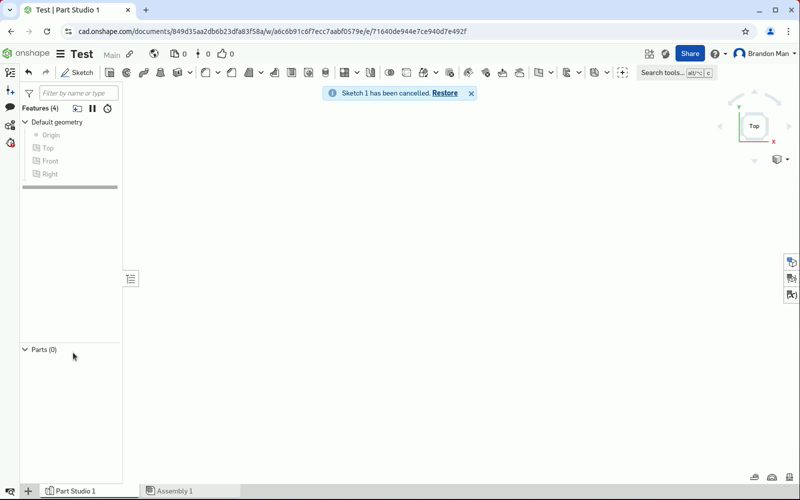
key_down(shift)
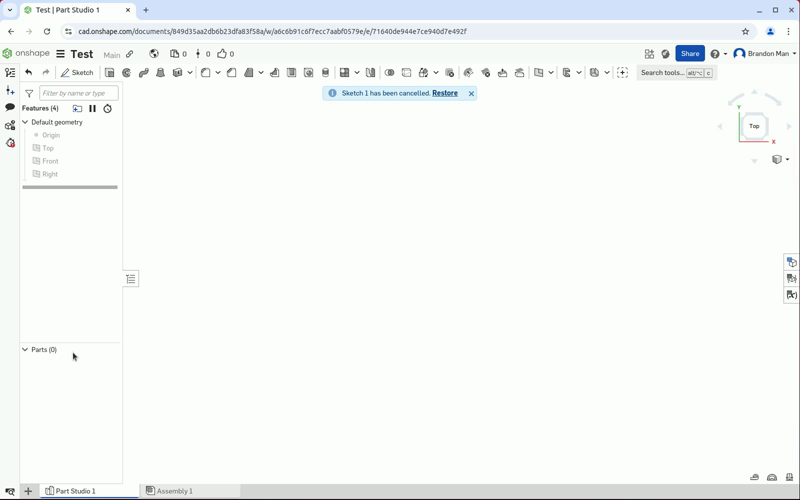
key(up)
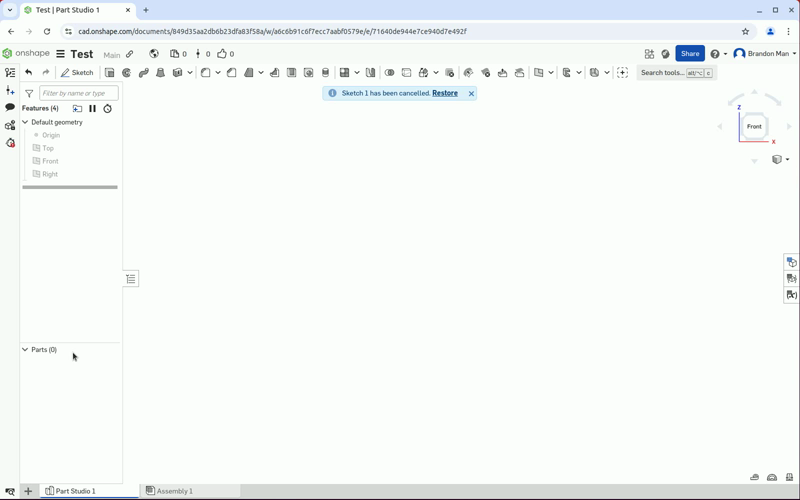
key_up(shift)
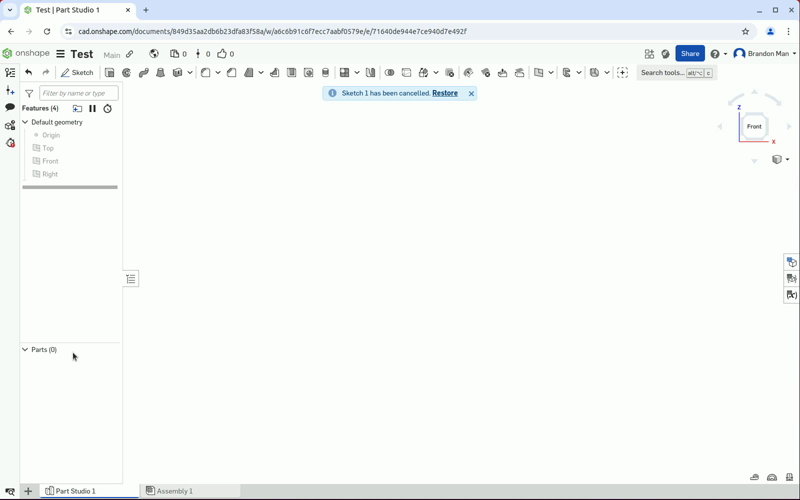
mouse_move(73, 352)
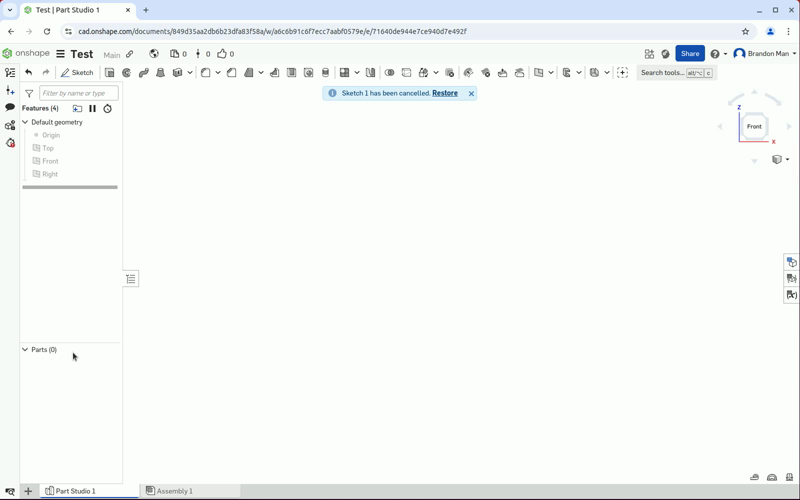
key(shift+y)
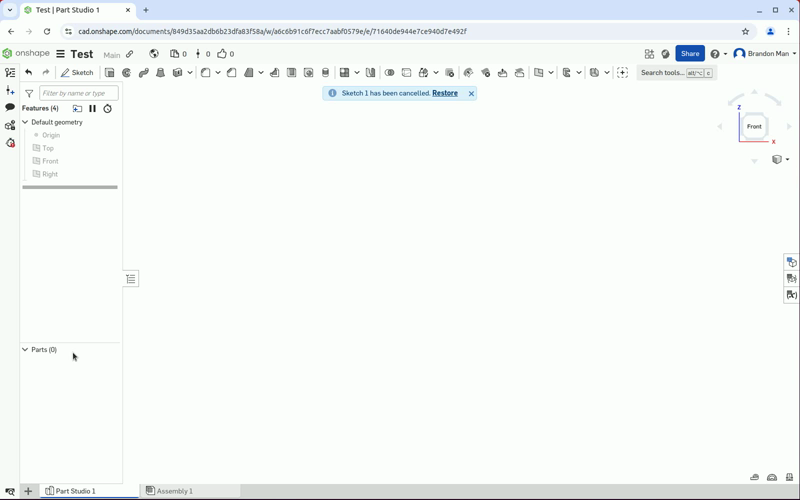
key(shift+s)
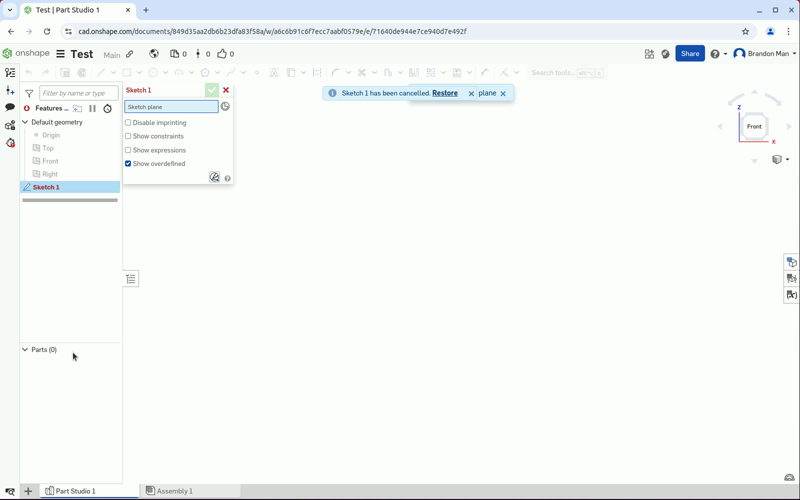
mouse_move(73, 163)
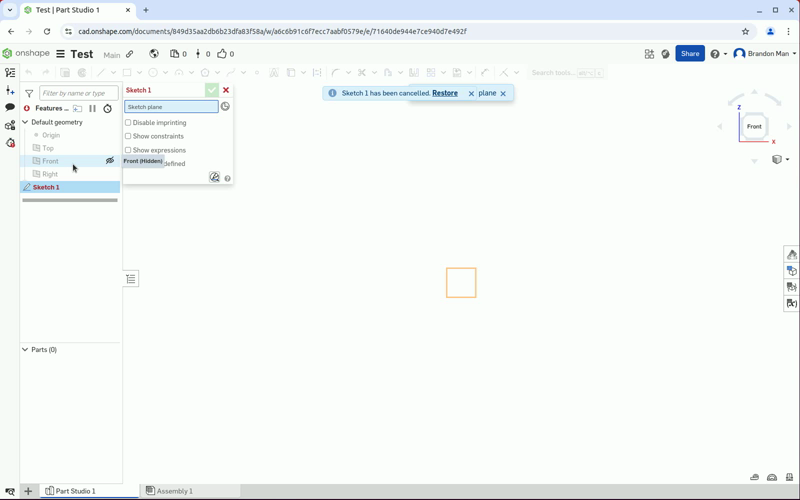
click(73, 163)
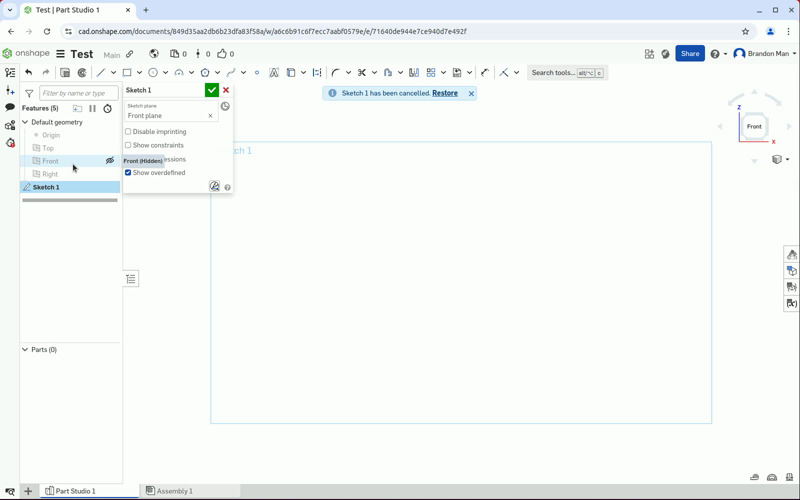
mouse_move(73, 352)
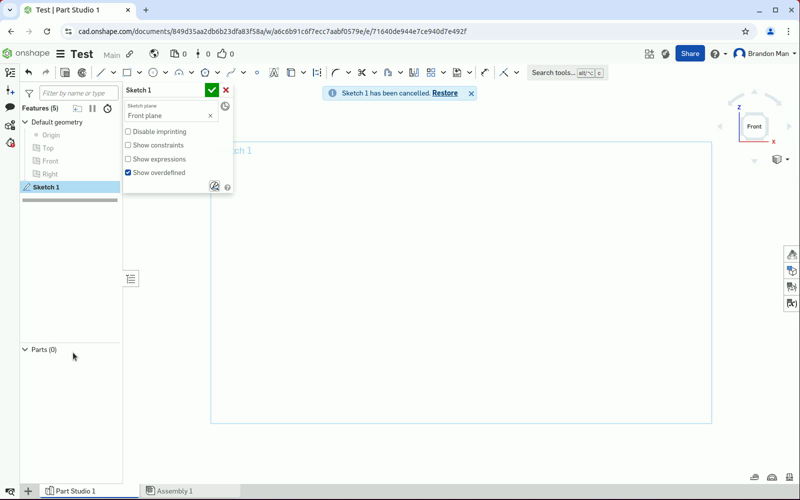
key(y)
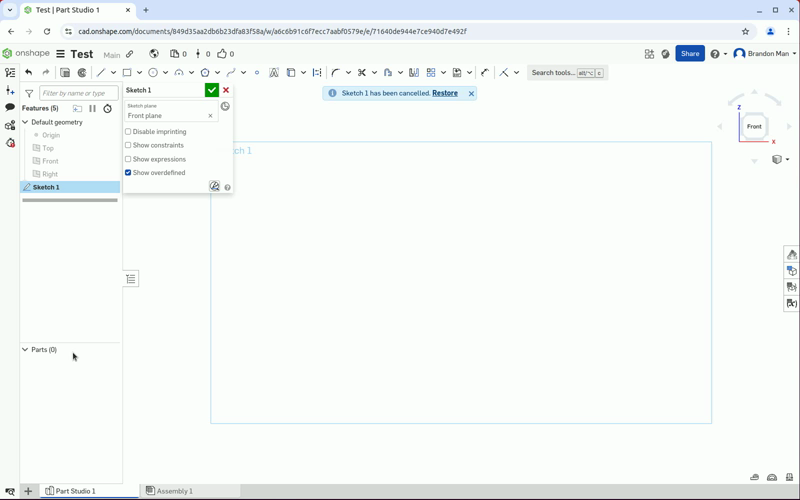
key(l)
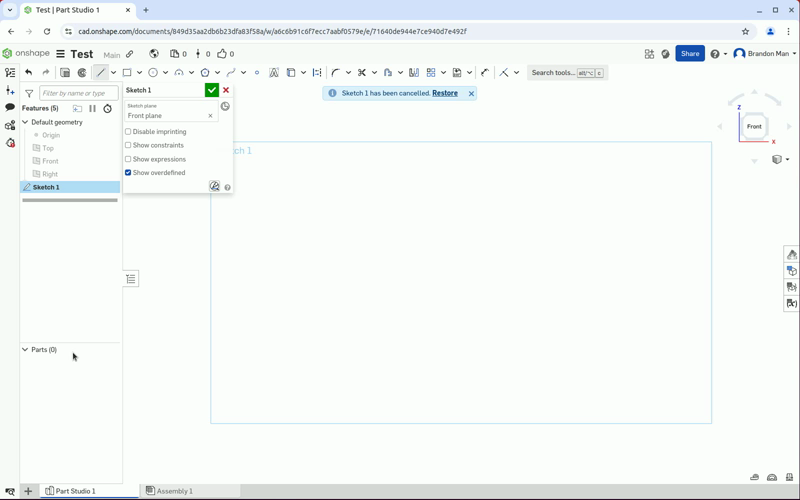
key_down(shift)
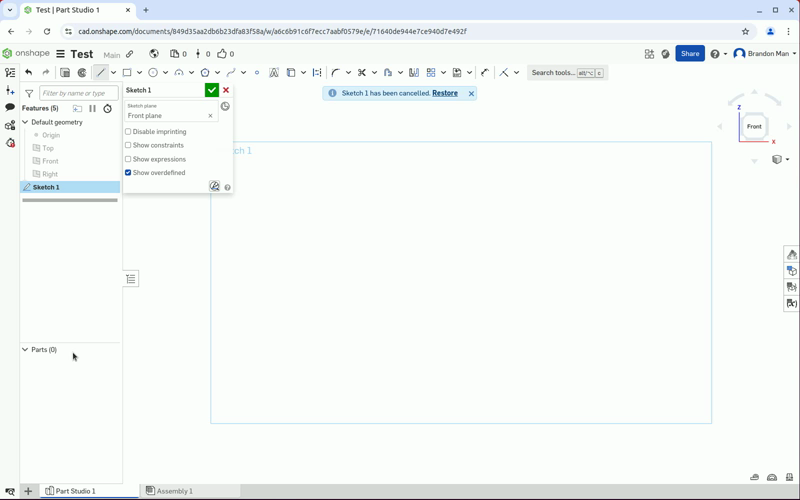
mouse_move(348, 294)
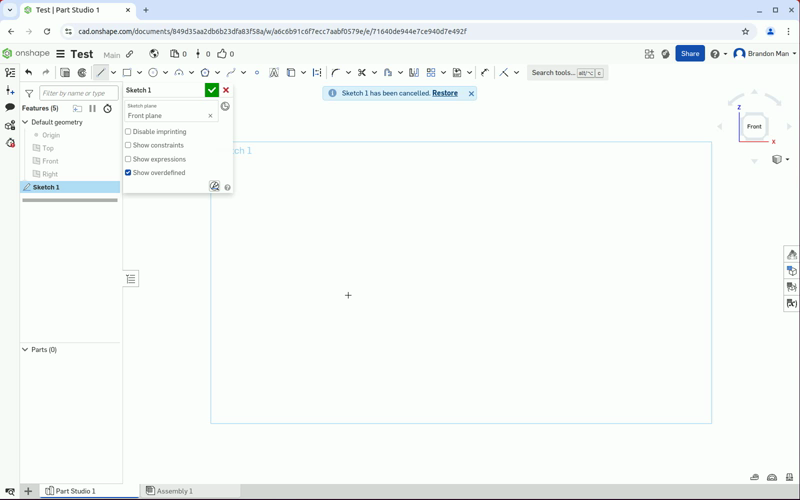
click(348, 294)
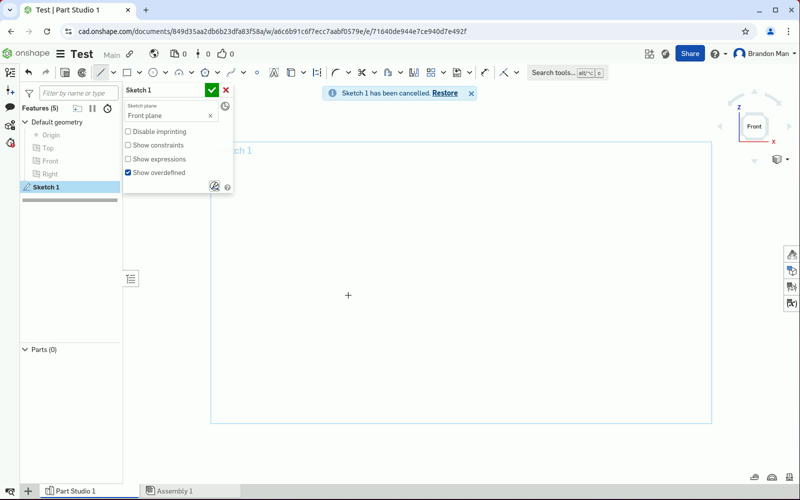
key_up(shift)
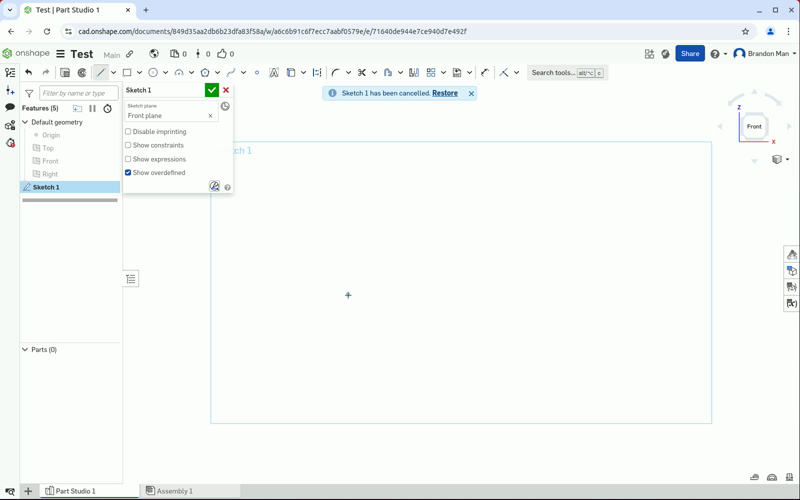
key_down(shift)
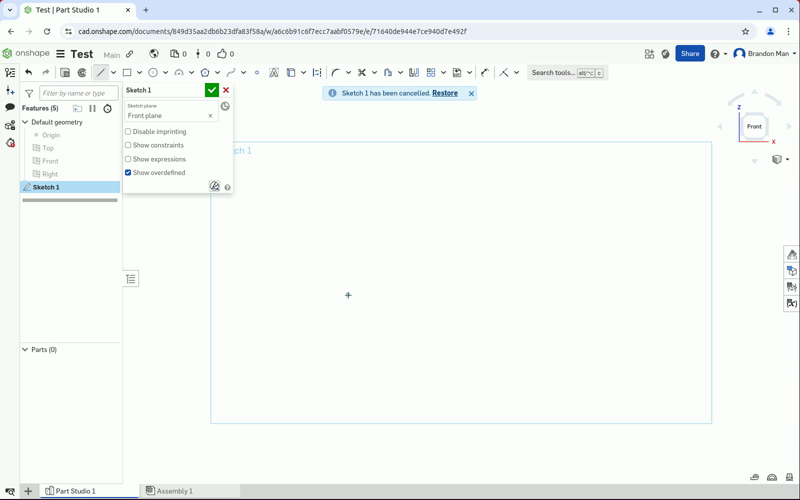
mouse_move(572, 294)
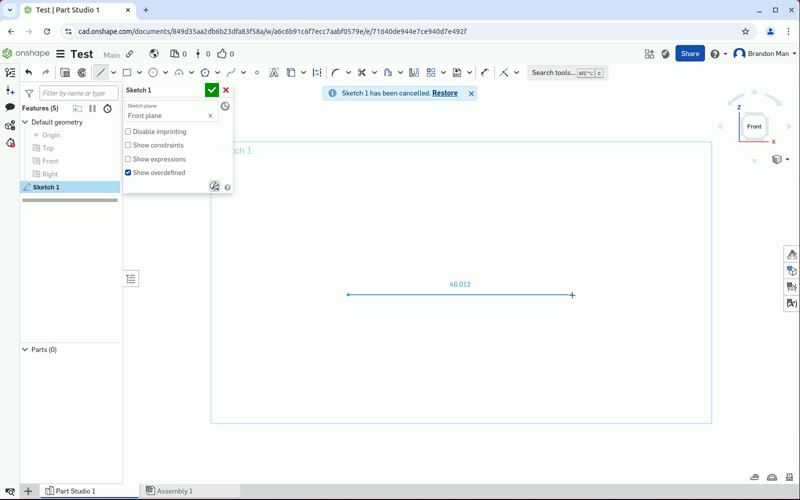
click(572, 294)
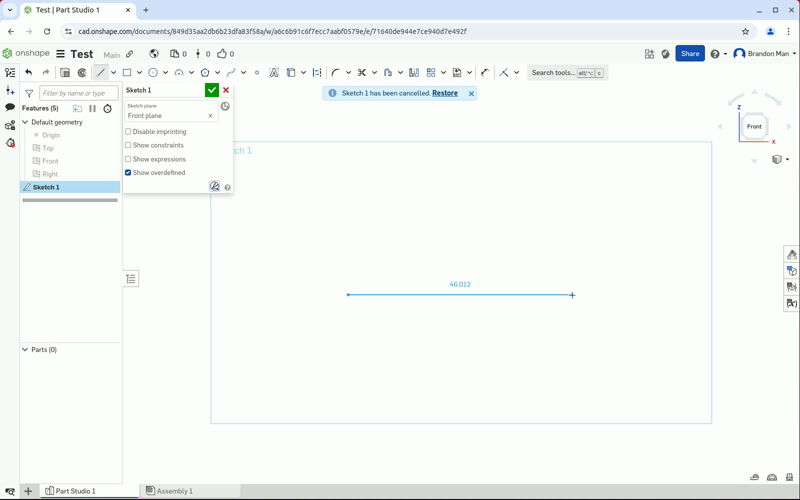
key_up(shift)
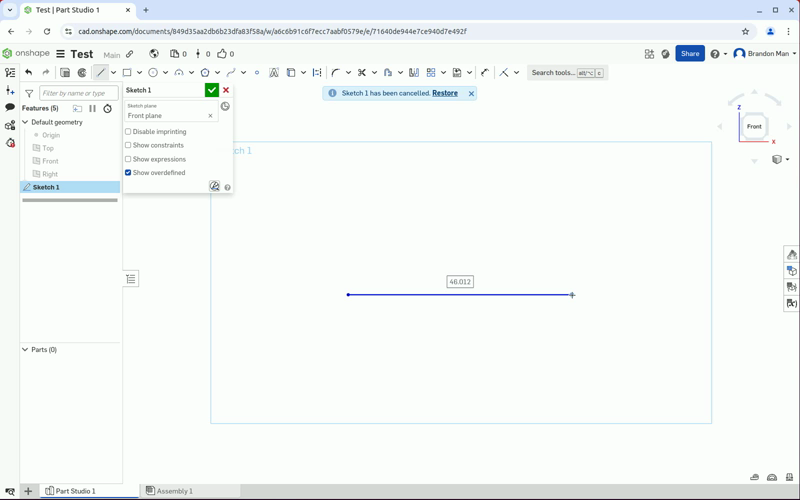
key_down(shift)
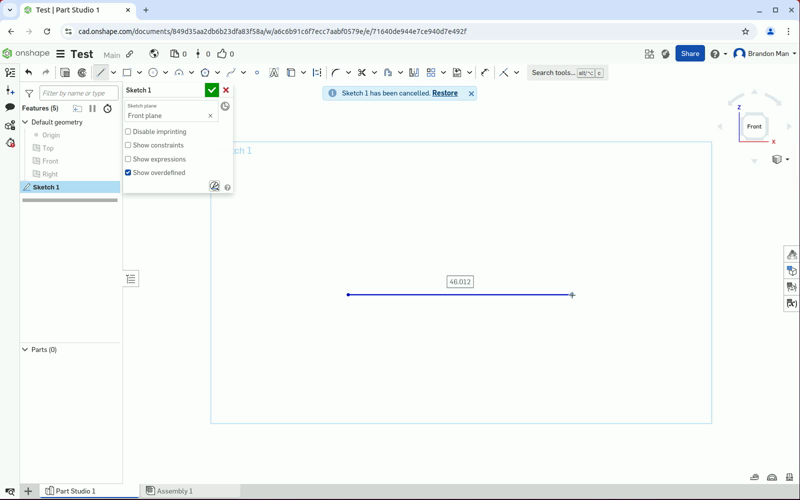
mouse_move(589, 294)
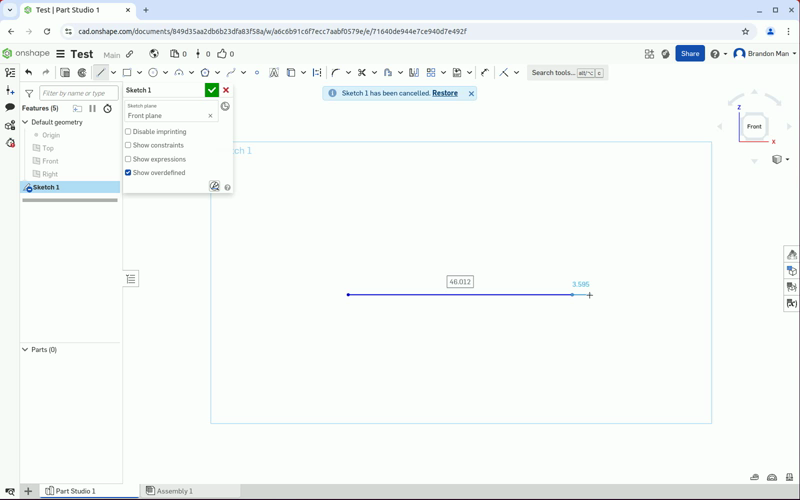
mouse_move(572, 270)
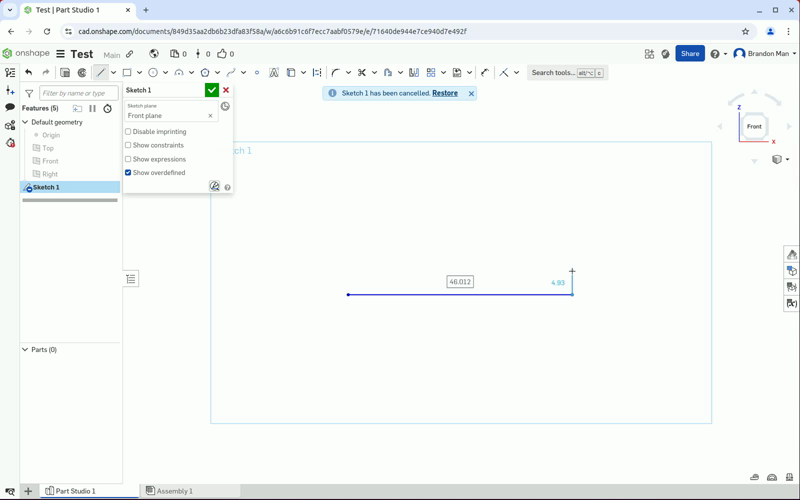
click(572, 270)
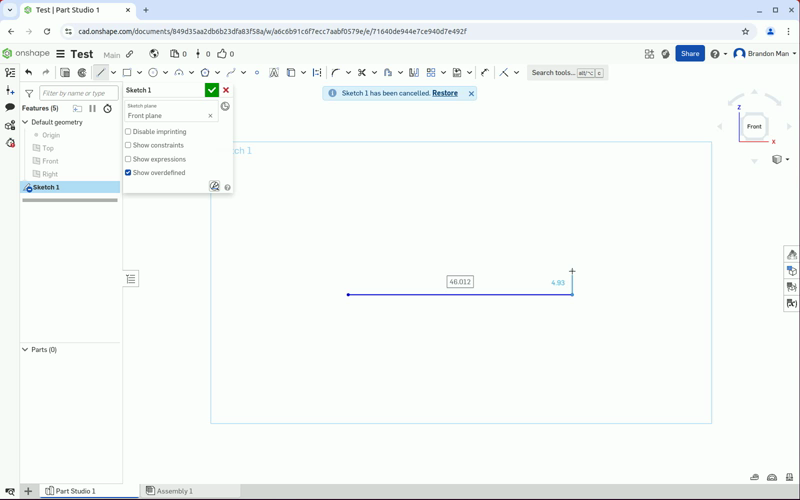
key_up(shift)
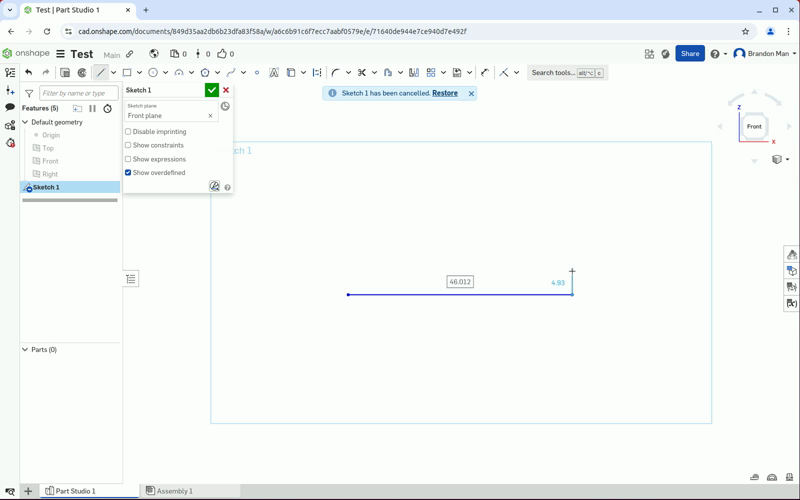
key_down(shift)
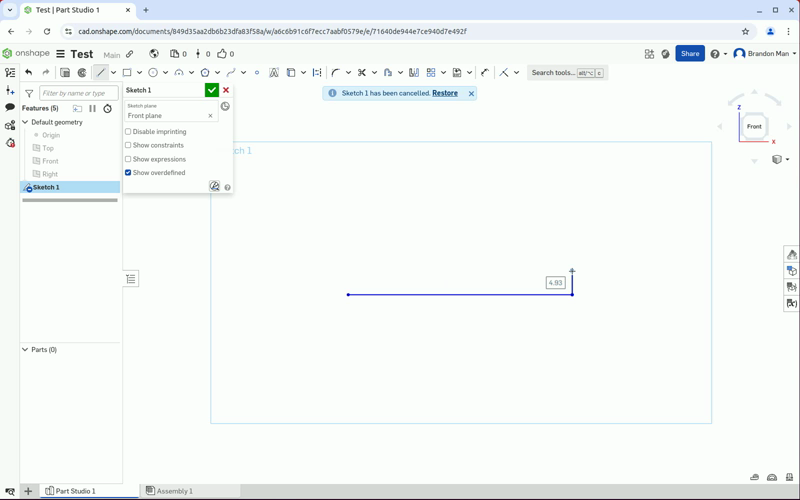
mouse_move(589, 270)
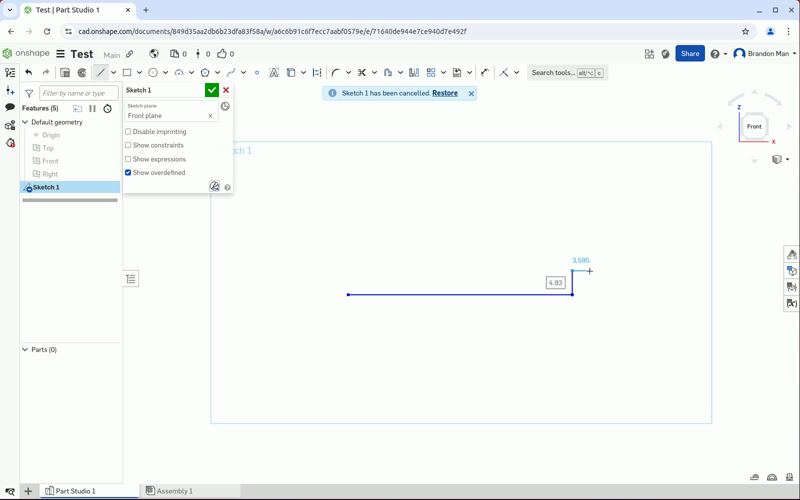
mouse_move(517, 270)
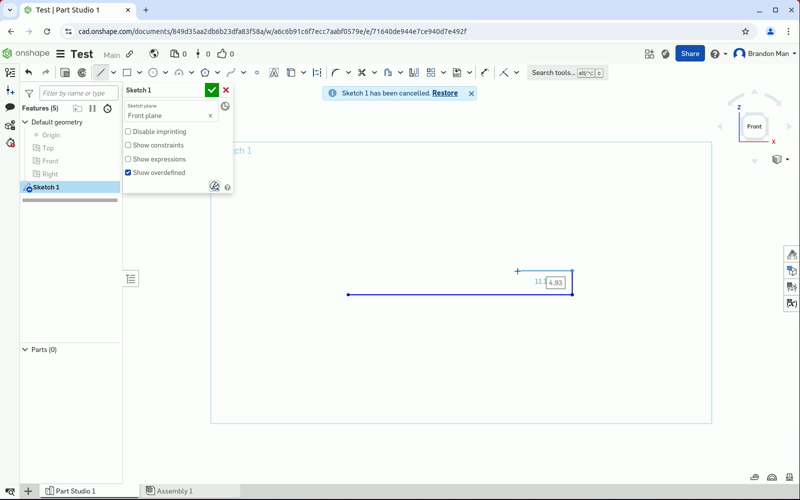
click(517, 270)
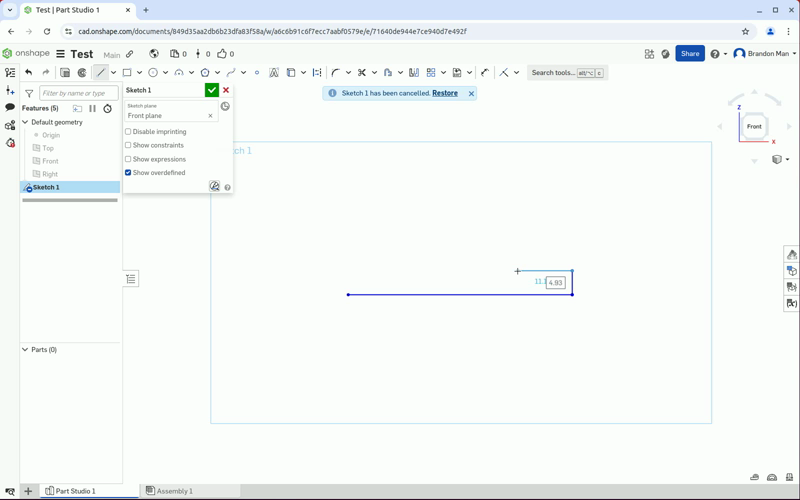
key_up(shift)
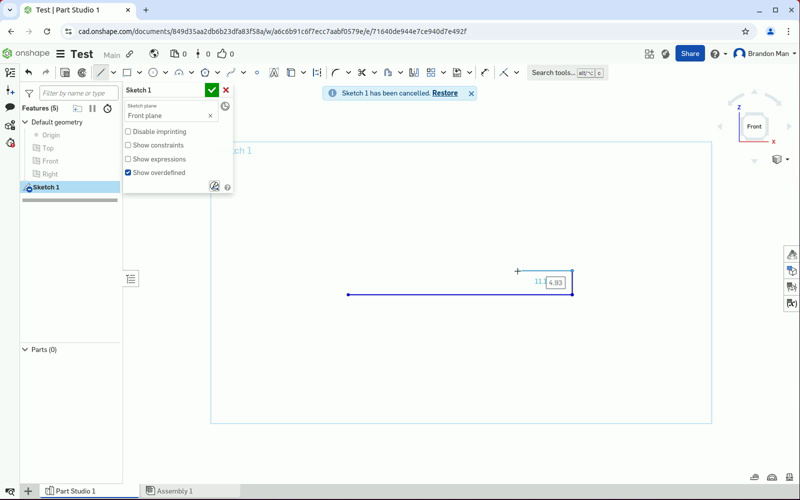
key_down(shift)
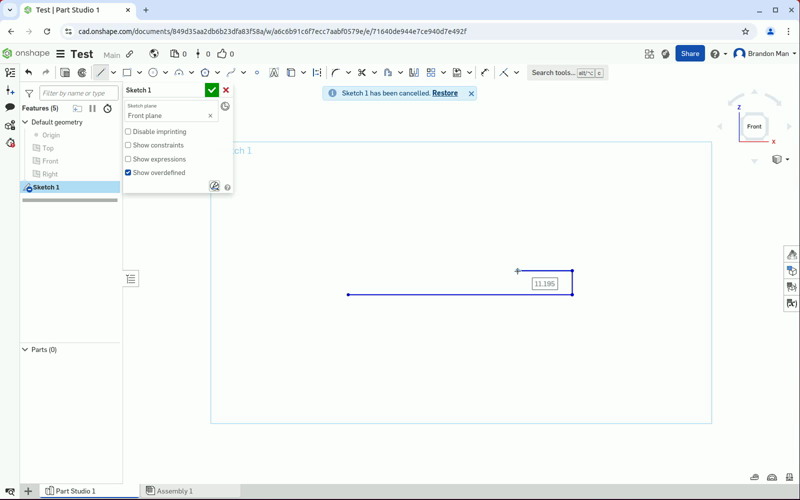
mouse_move(402, 270)
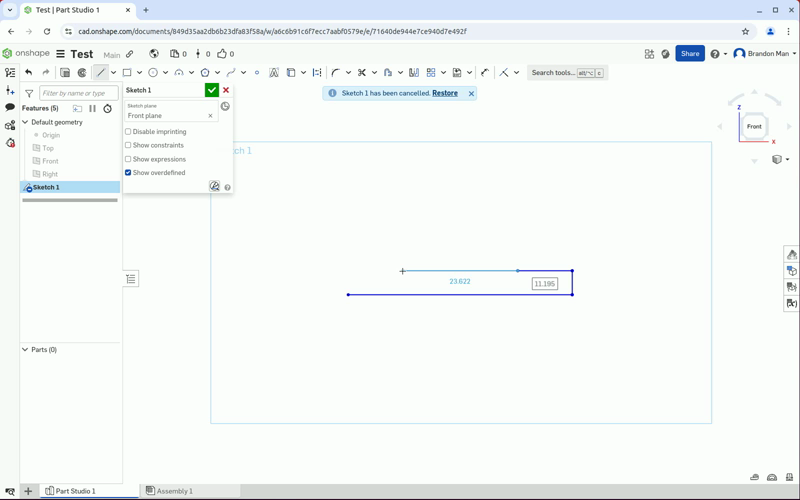
click(402, 270)
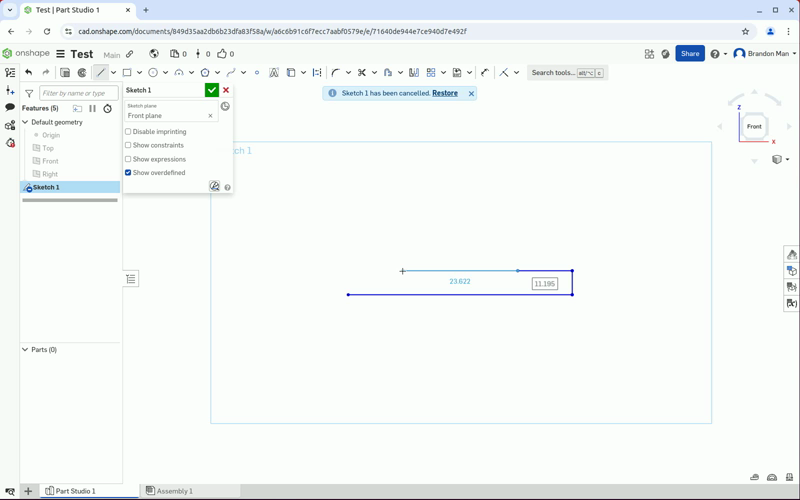
key_up(shift)
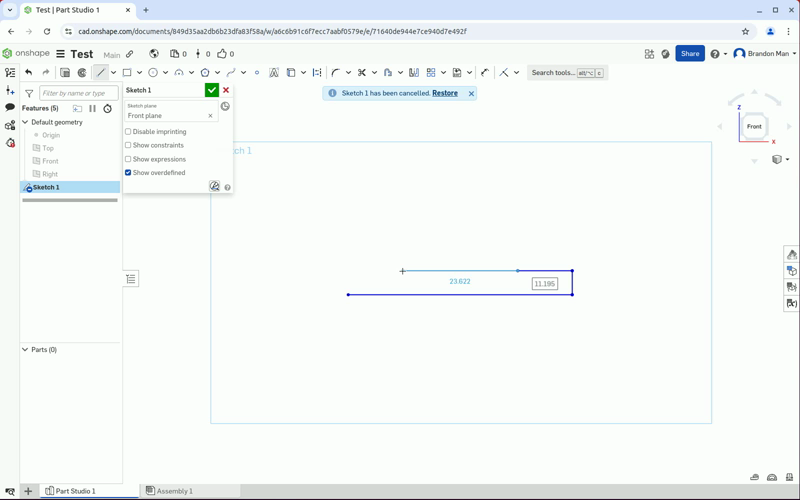
key_down(shift)
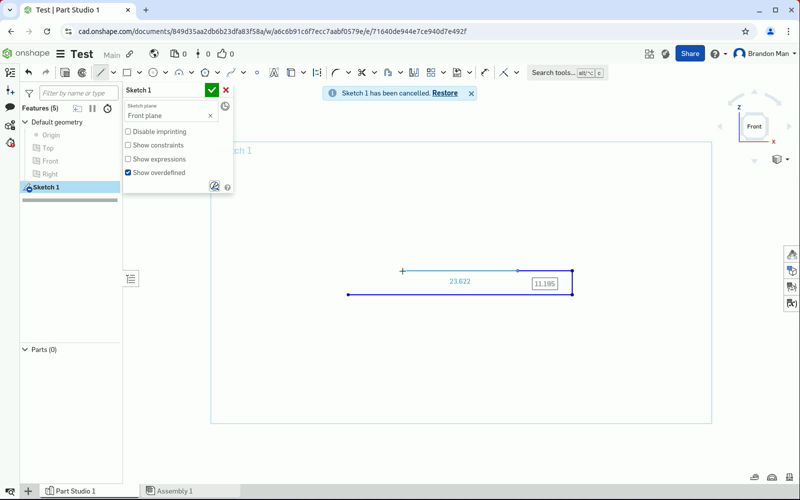
mouse_move(432, 270)
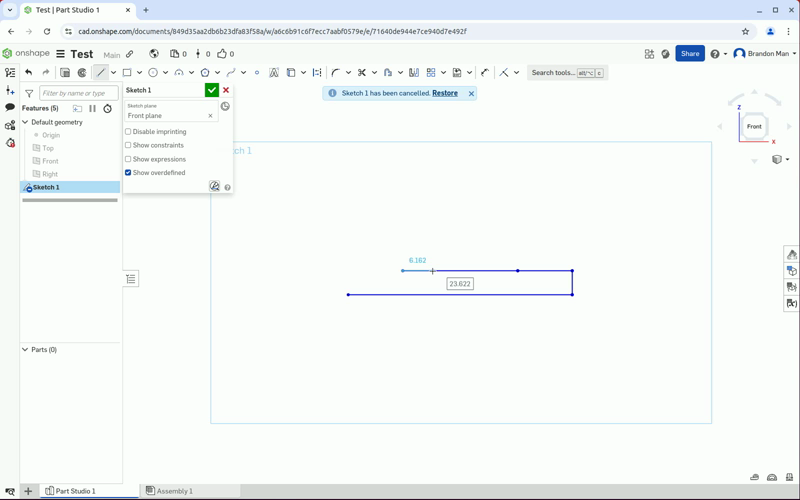
mouse_move(348, 270)
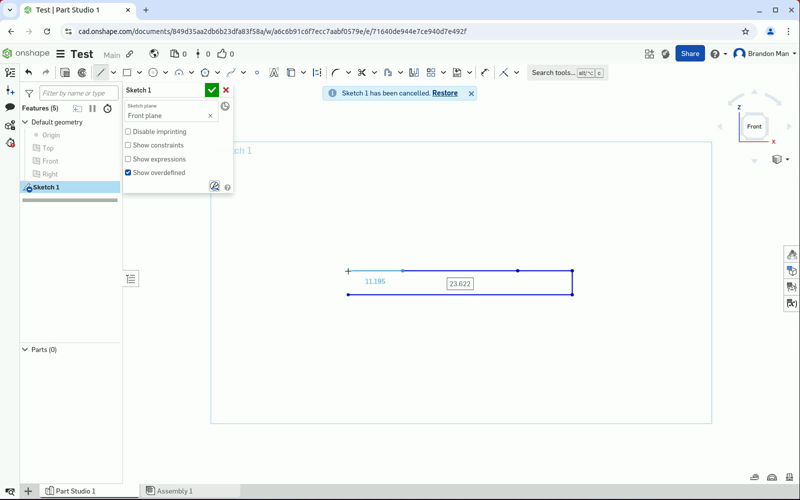
click(348, 270)
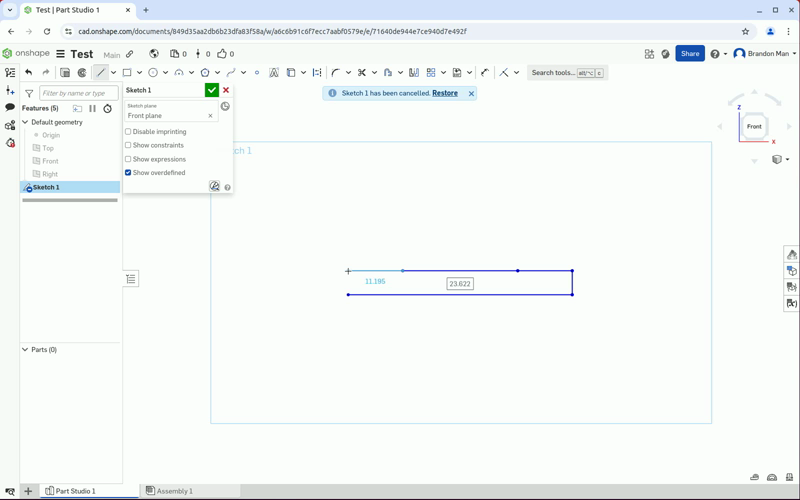
key_up(shift)
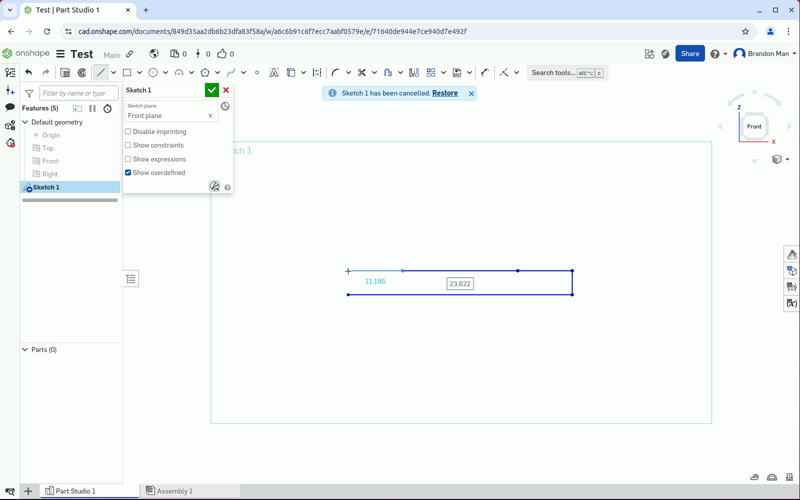
mouse_move(378, 270)
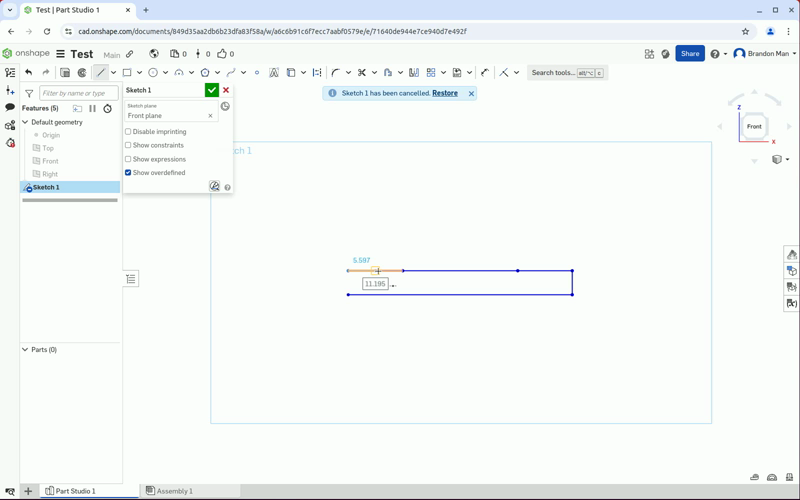
key_down(shift)
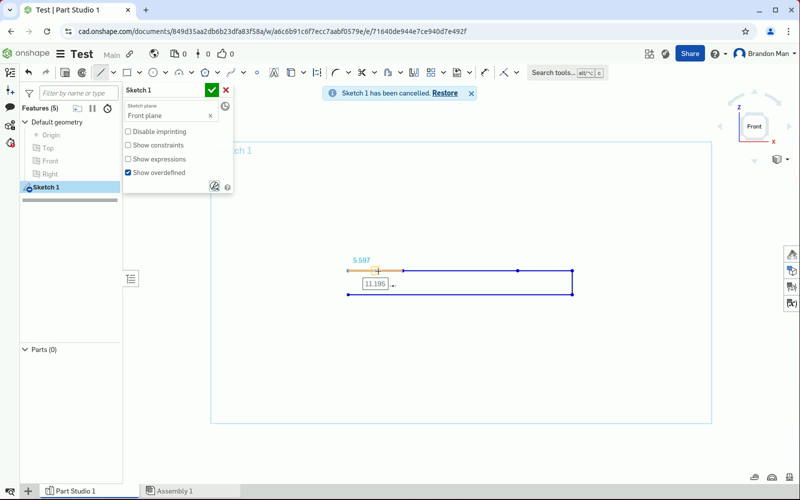
mouse_move(348, 294)
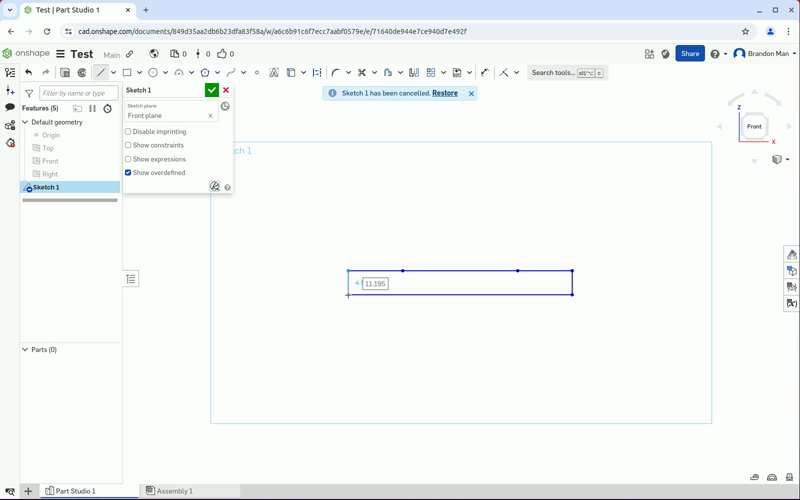
key_up(shift)
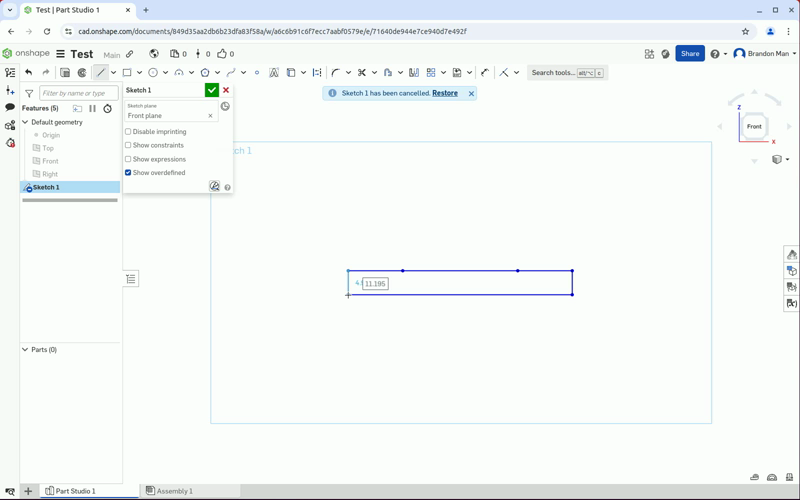
click(348, 294)
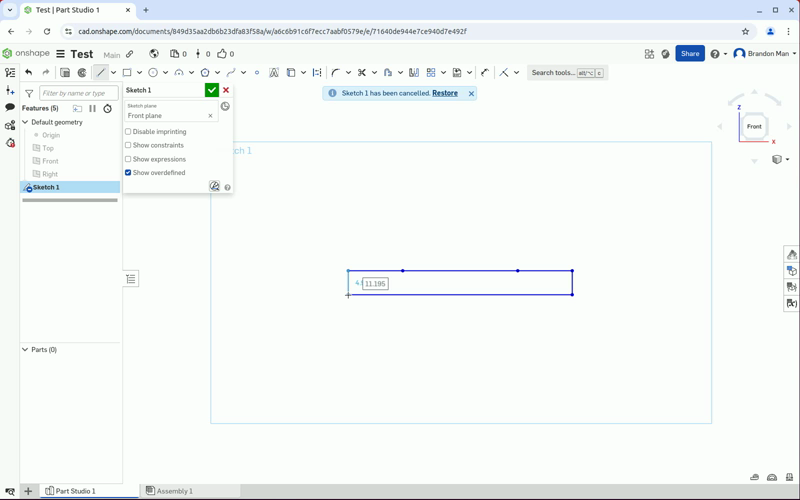
key(esc)
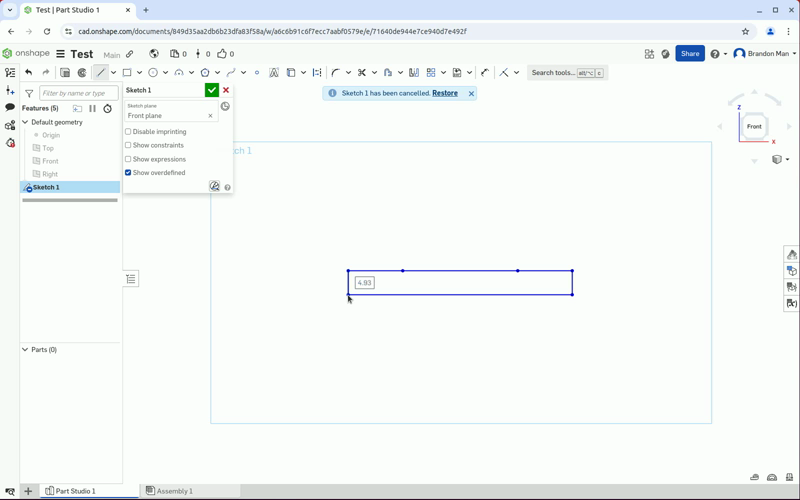
mouse_move(554, 277)
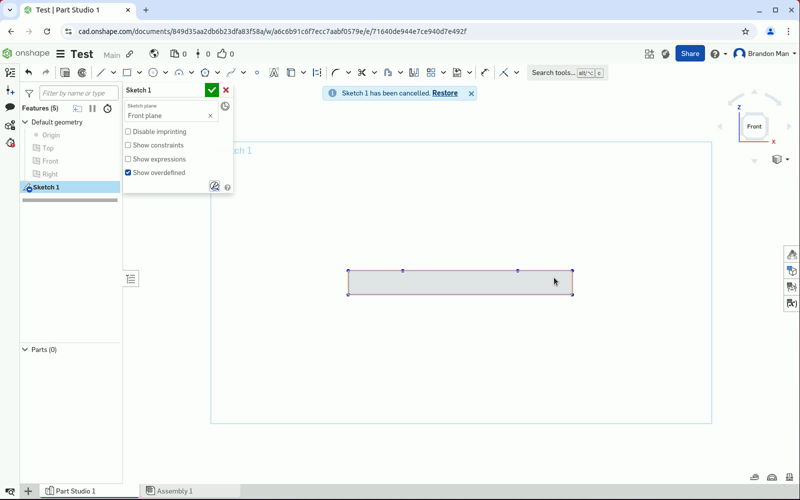
click(554, 277)
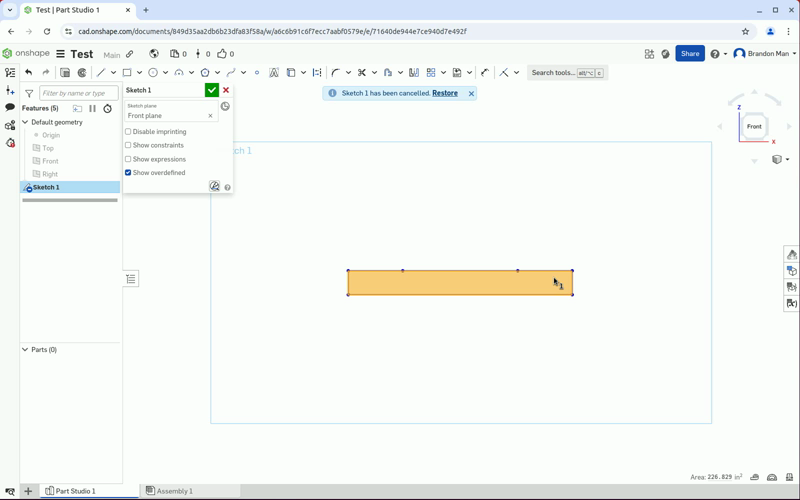
mouse_move(73, 352)
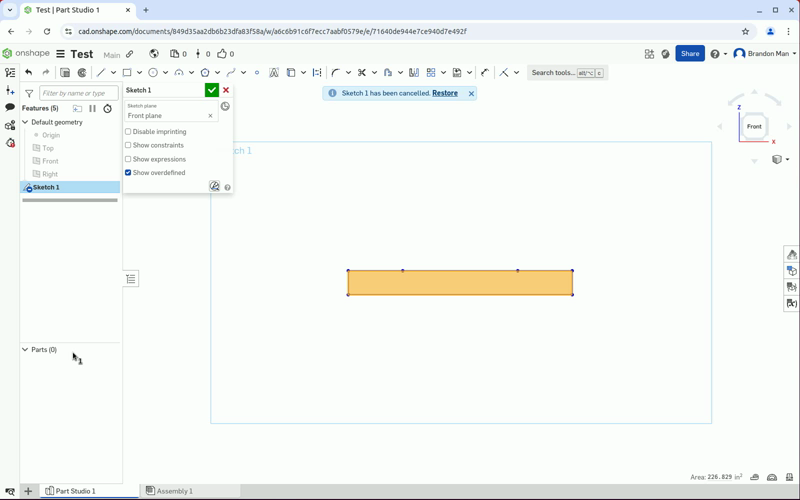
key(shift+y)
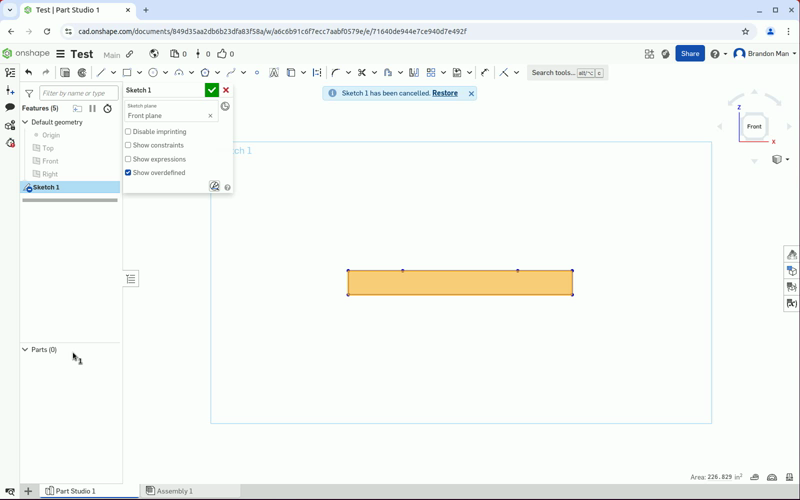
key(shift+e)
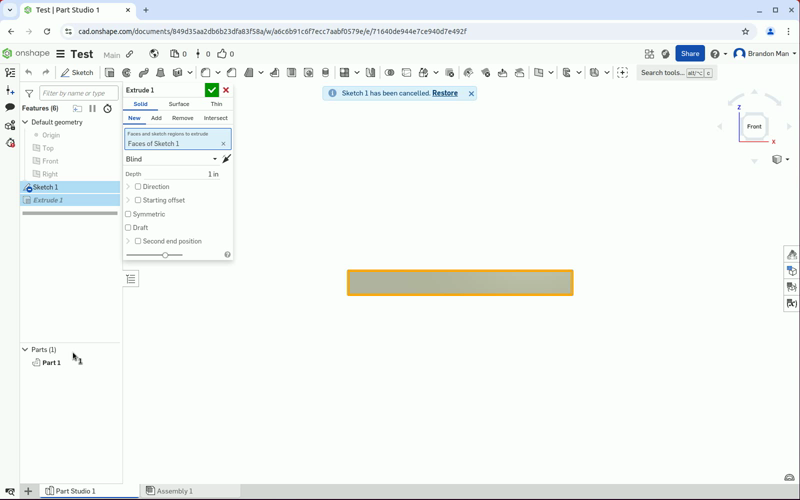
mouse_move(143, 106)
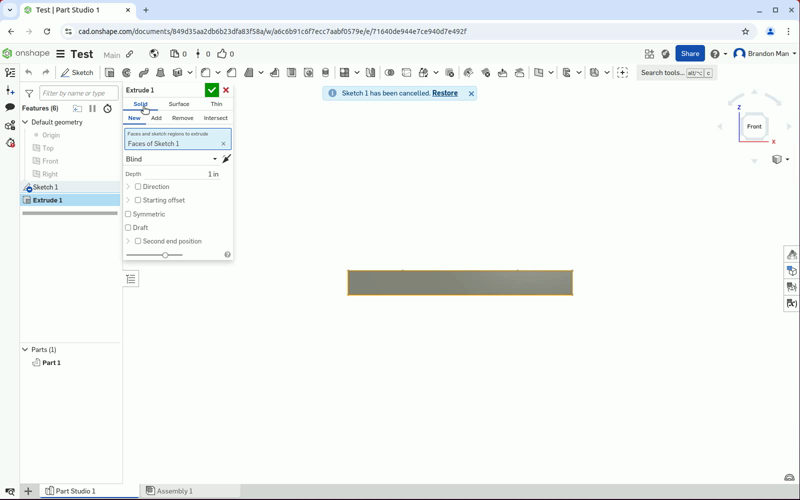
click(143, 106)
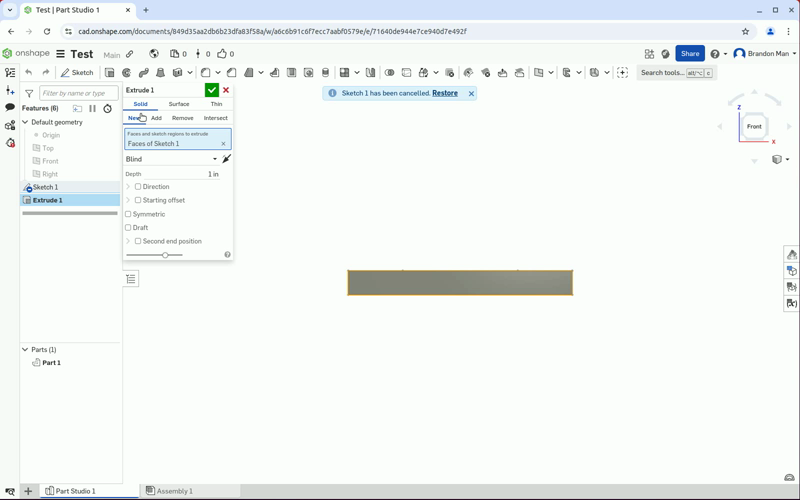
mouse_move(137, 120)
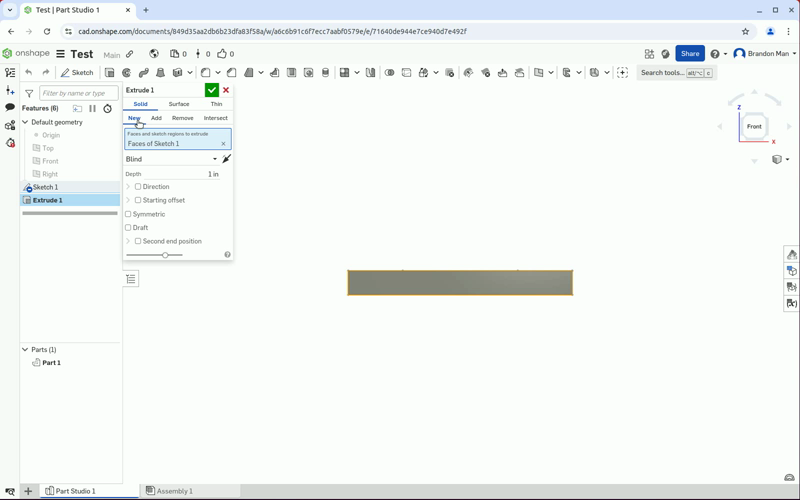
click(137, 120)
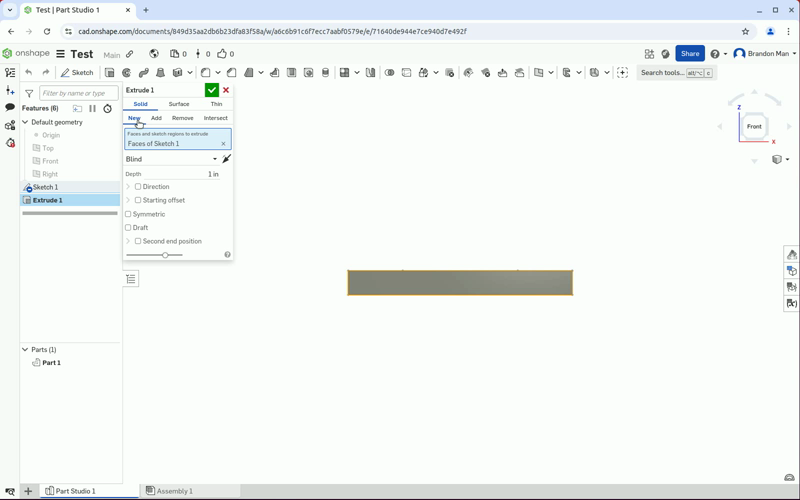
key(tab, 4)
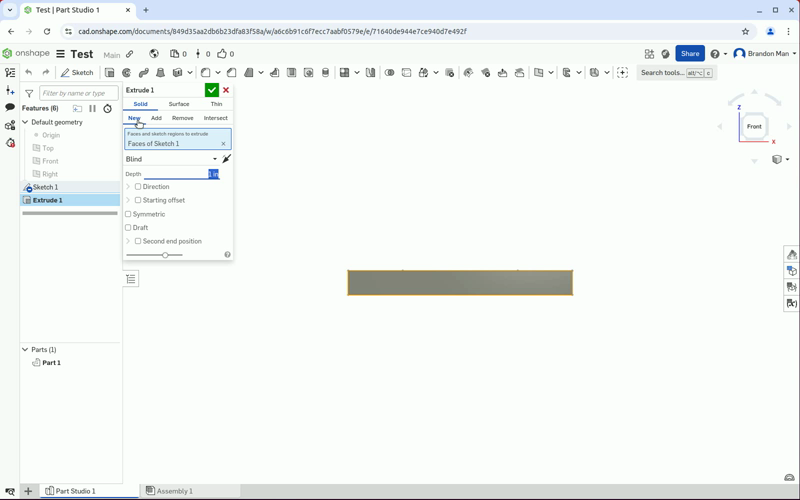
text(17.813)
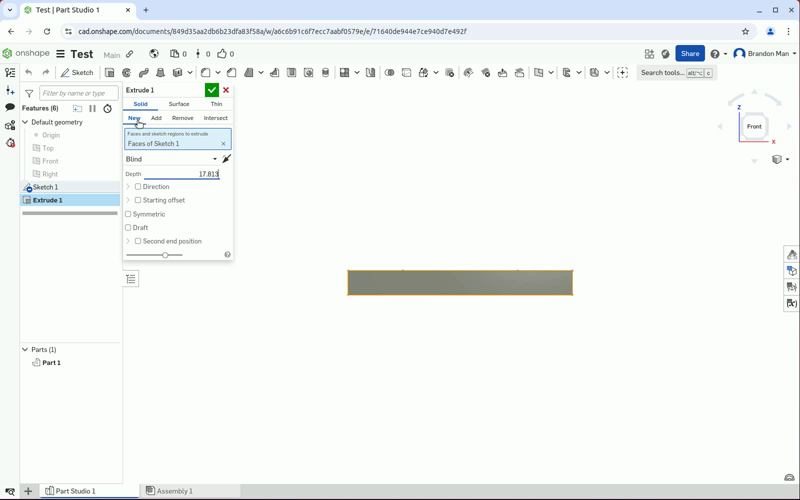
key(enter)
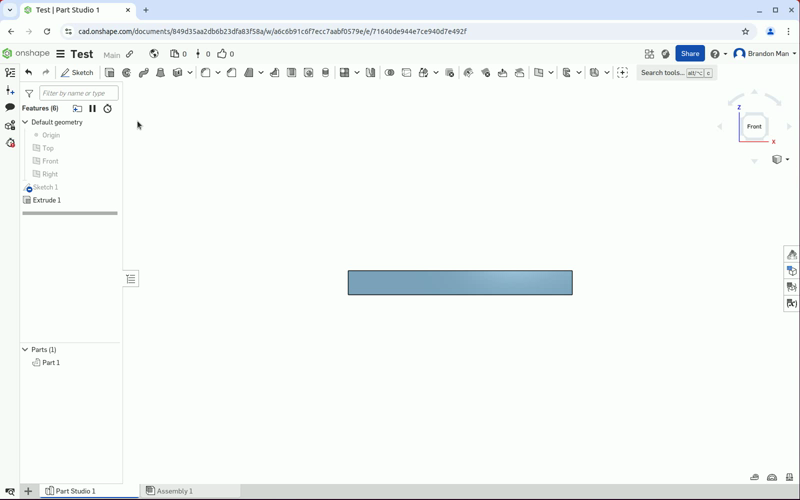
key(shift+h)
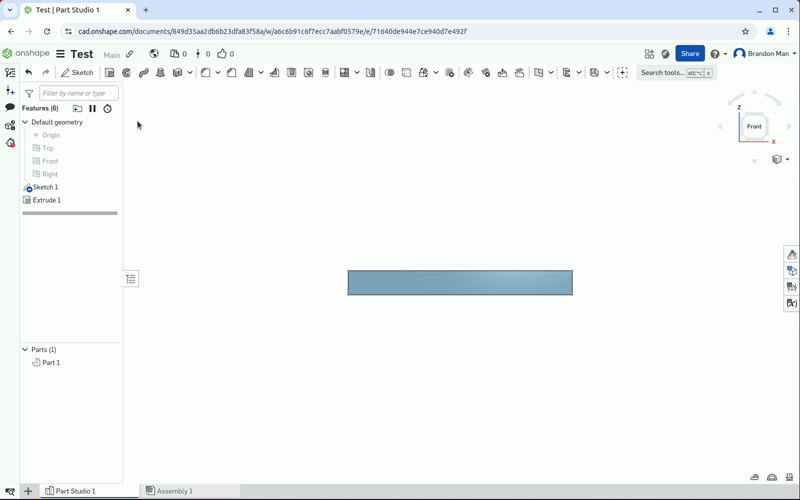
key(shift+h)
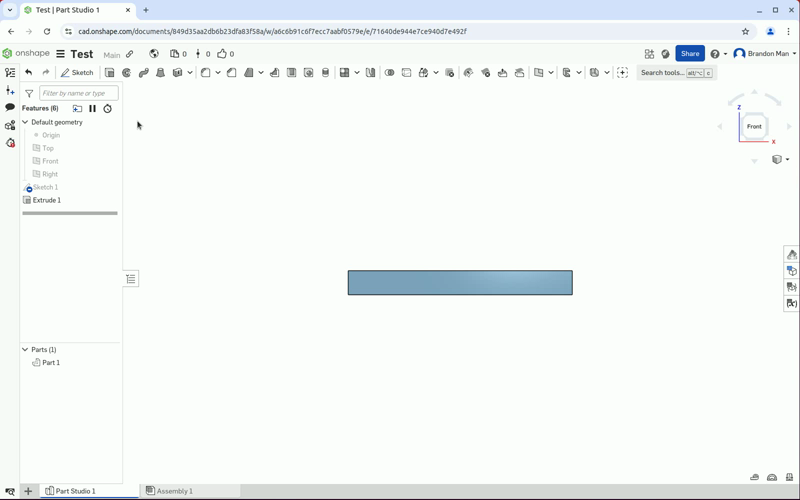
mouse_move(73, 189)
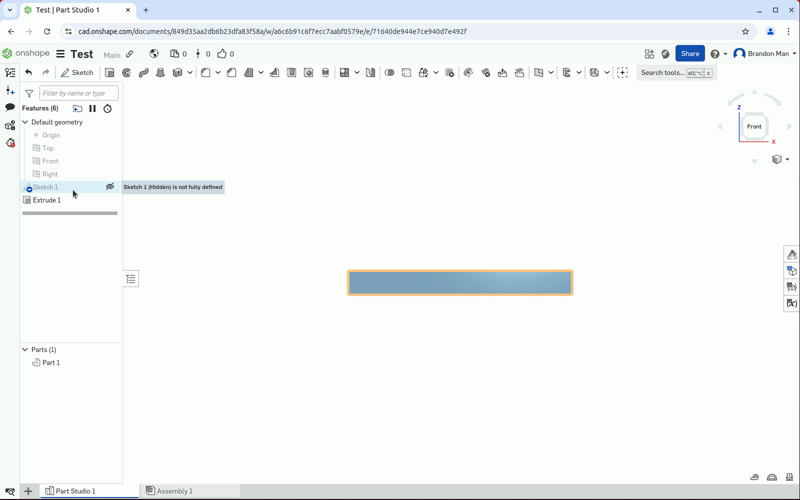
click(73, 189)
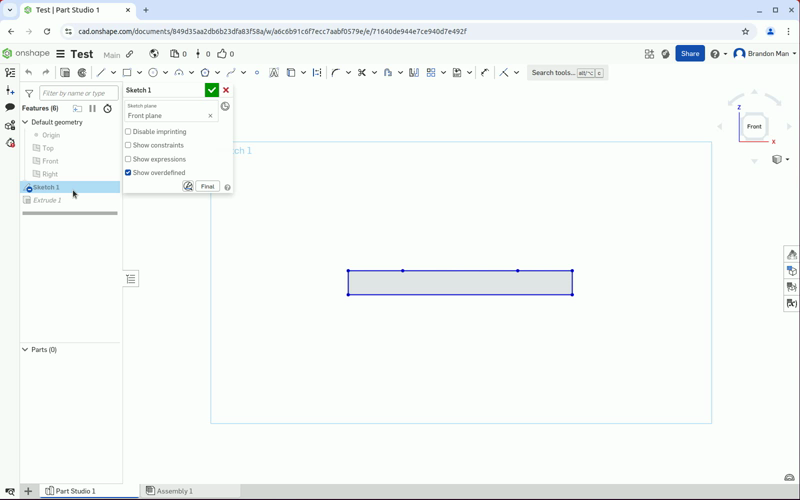
mouse_move(229, 92)
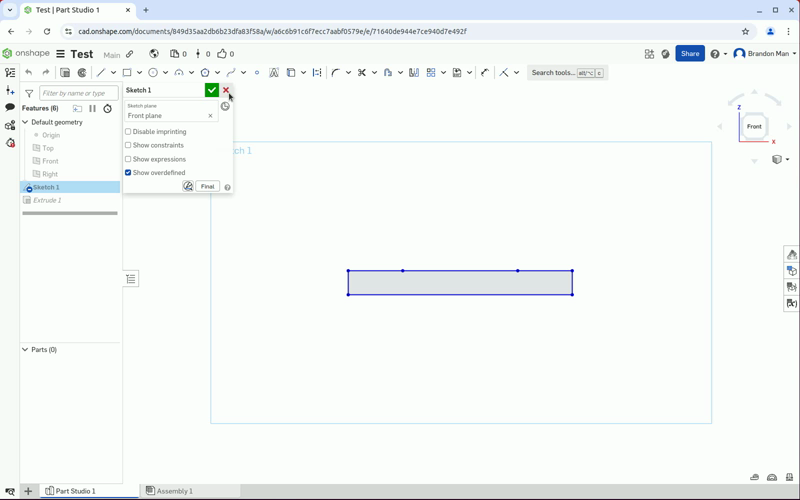
click(229, 92)
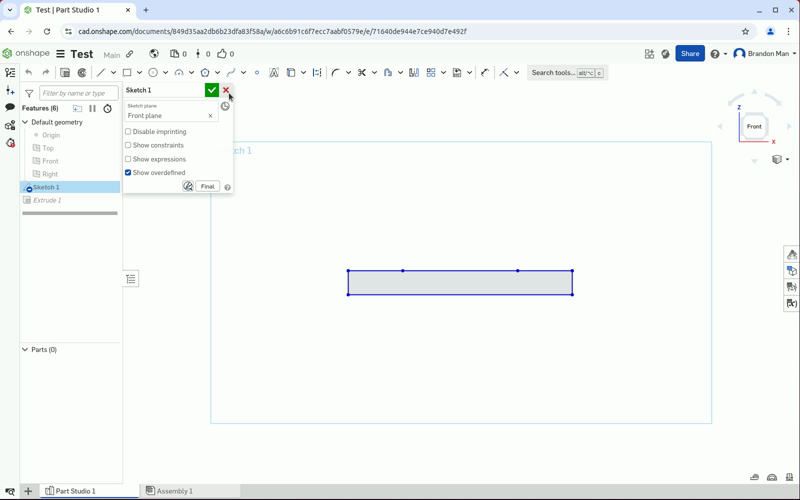
key(shift+s)
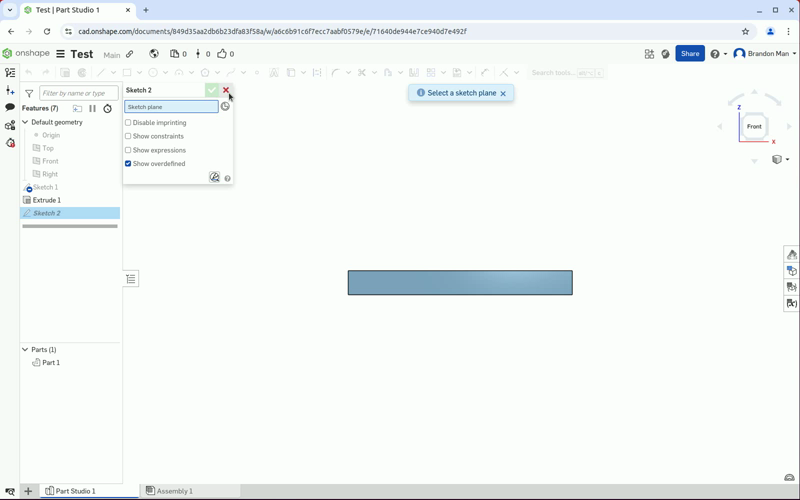
mouse_move(73, 163)
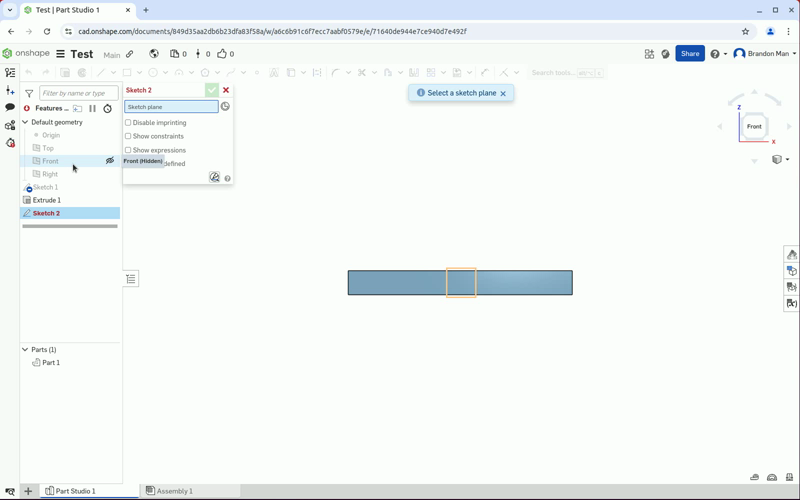
click(73, 163)
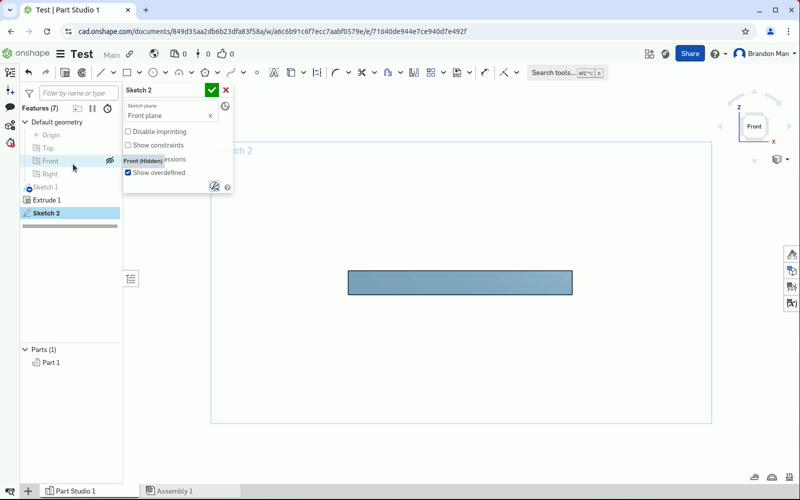
mouse_move(73, 352)
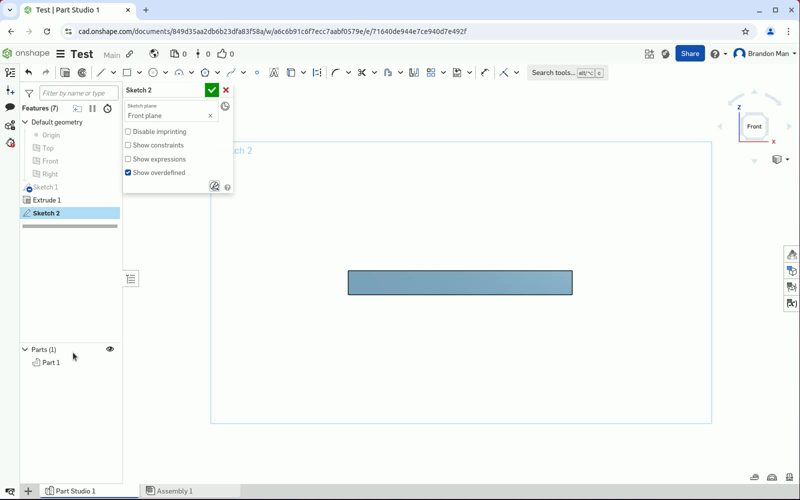
key(y)
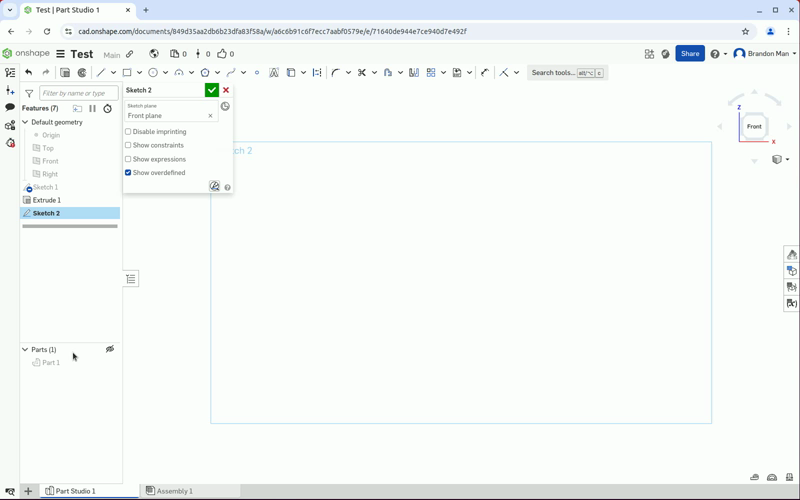
key(l)
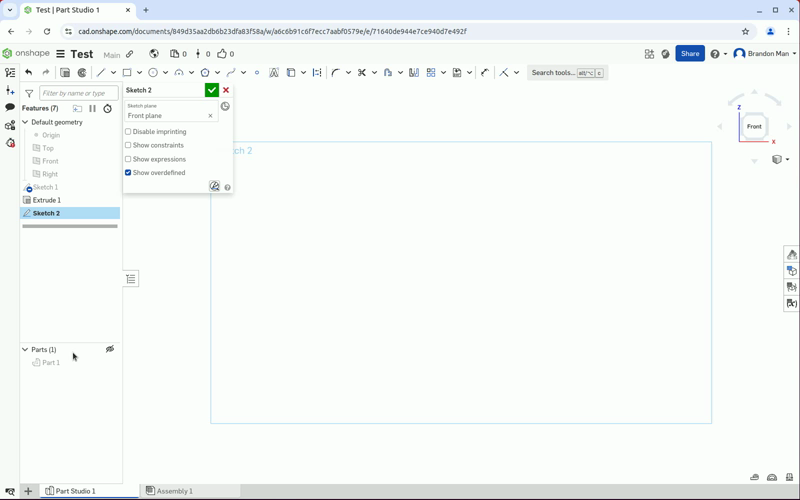
key_down(shift)
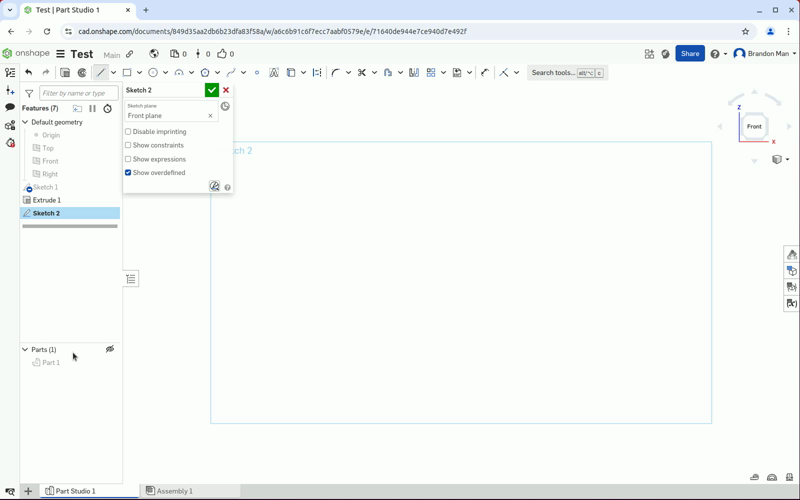
mouse_move(403, 271)
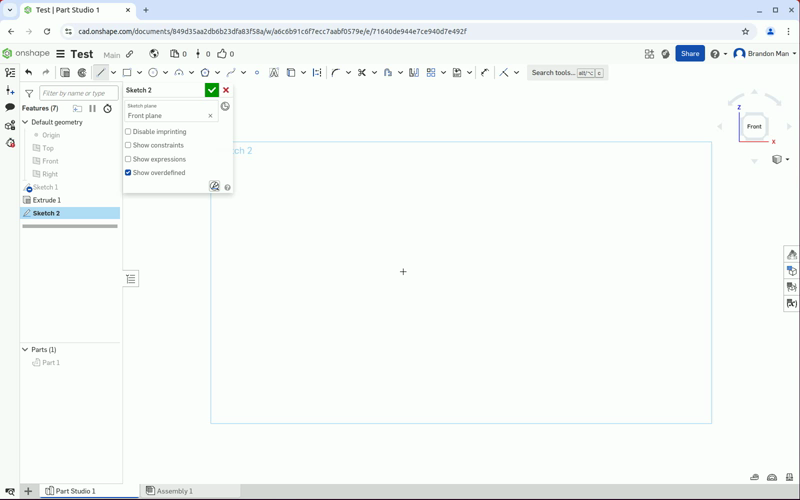
click(403, 271)
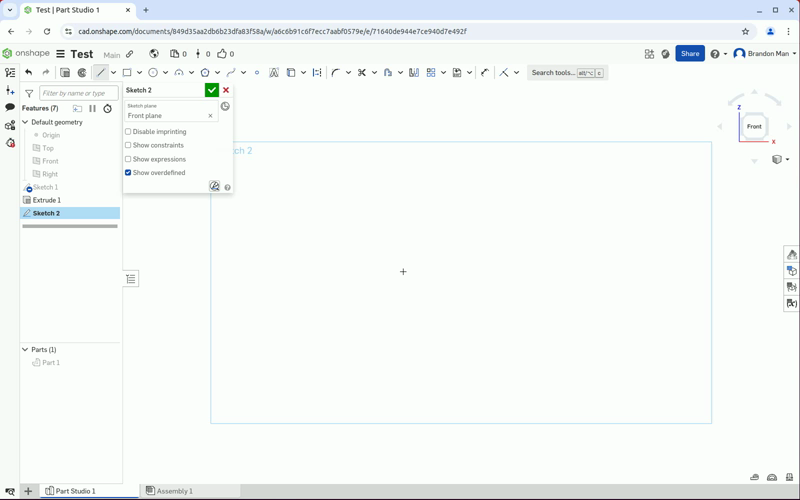
key_up(shift)
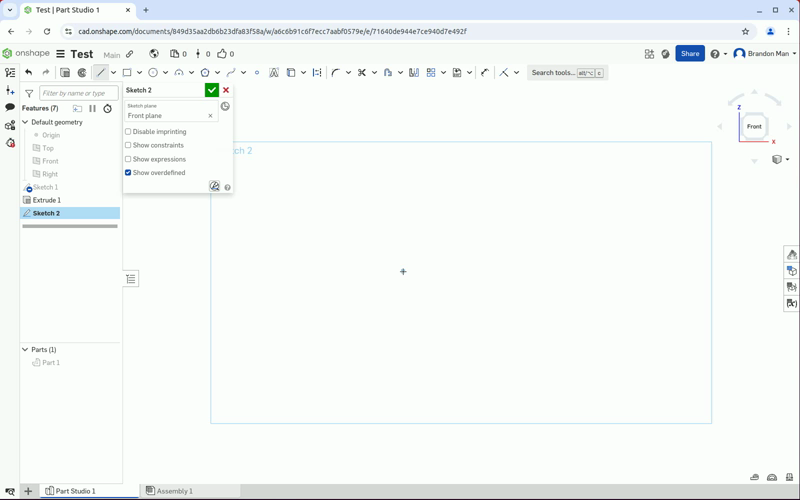
key_down(shift)
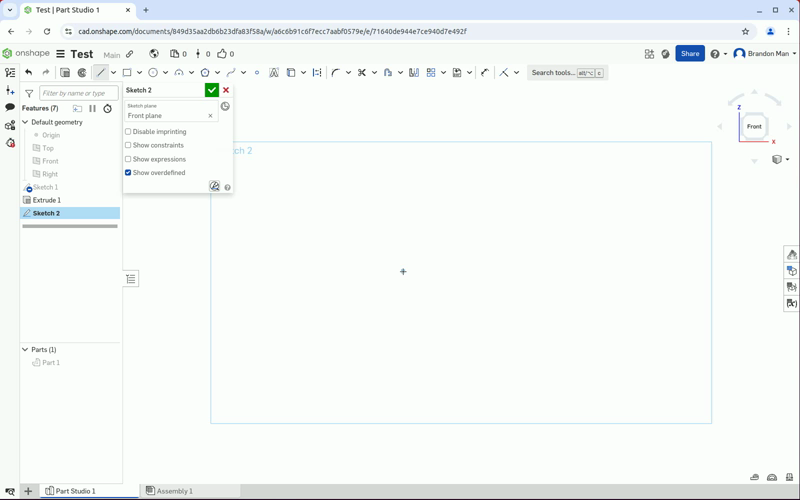
mouse_move(516, 271)
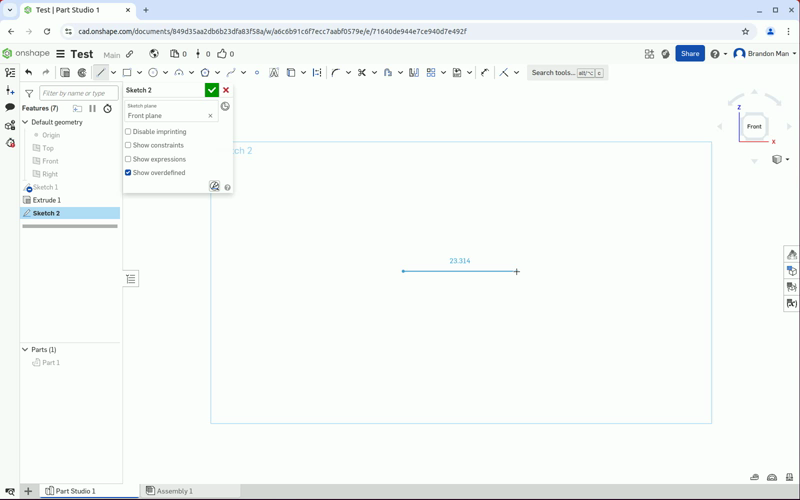
click(516, 271)
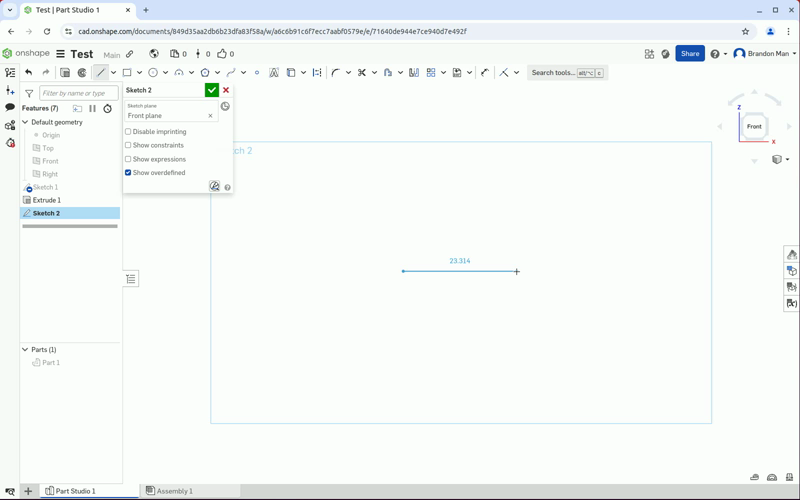
key_up(shift)
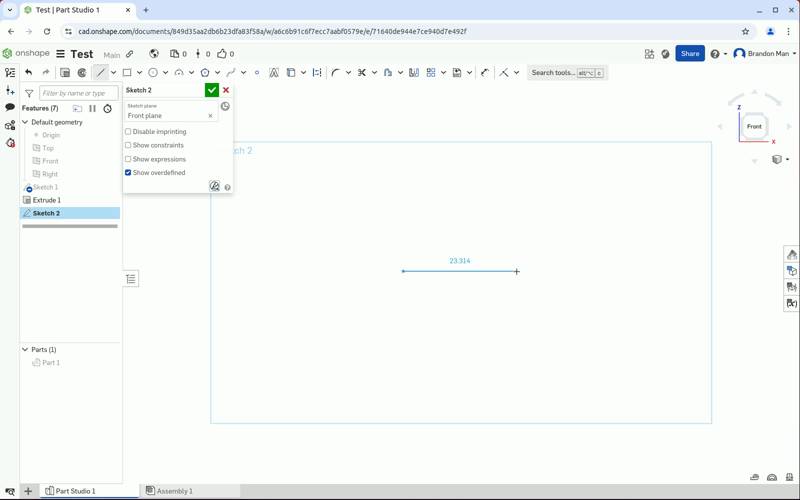
key_down(shift)
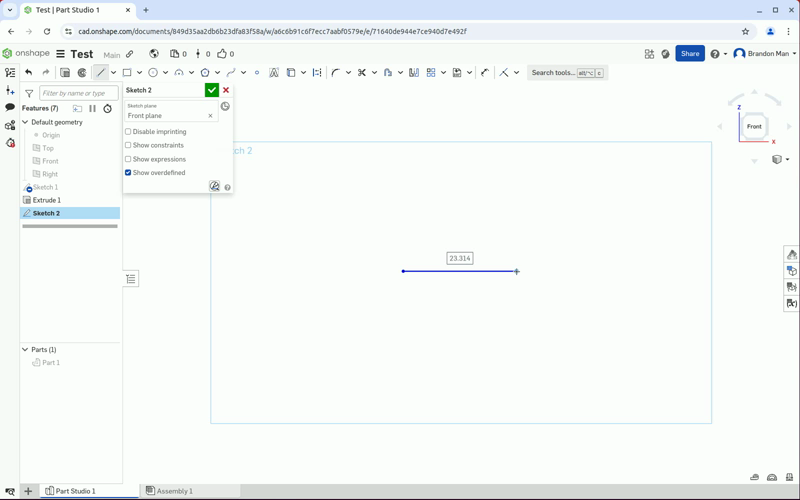
mouse_move(546, 271)
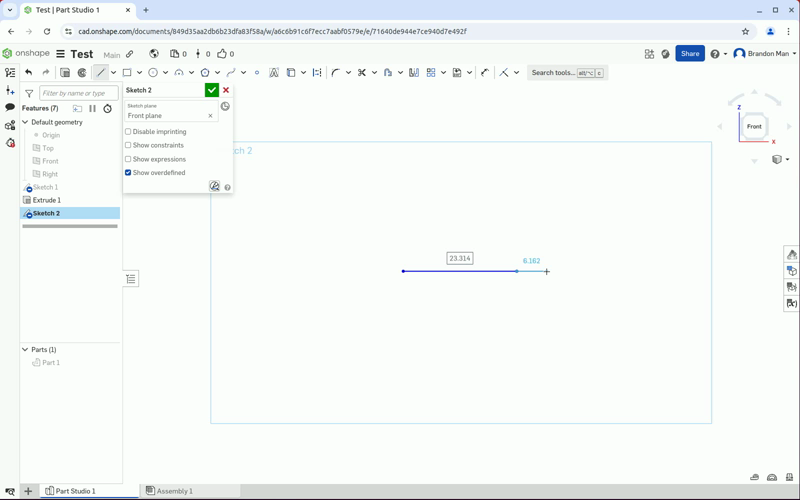
mouse_move(516, 229)
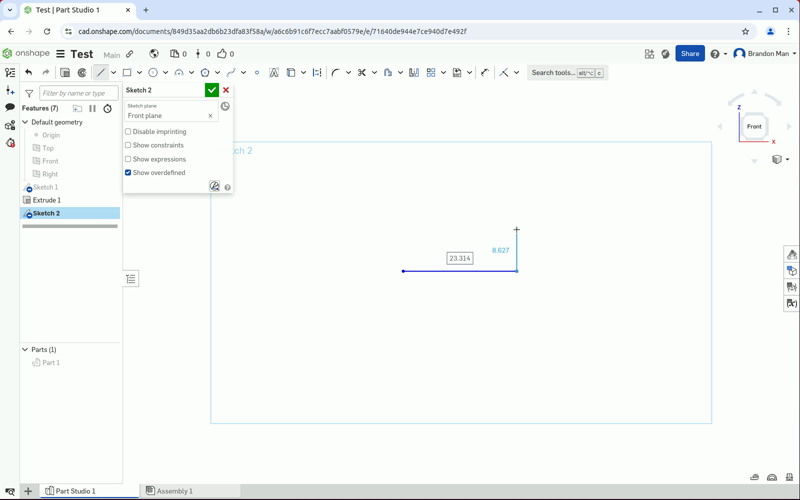
click(516, 229)
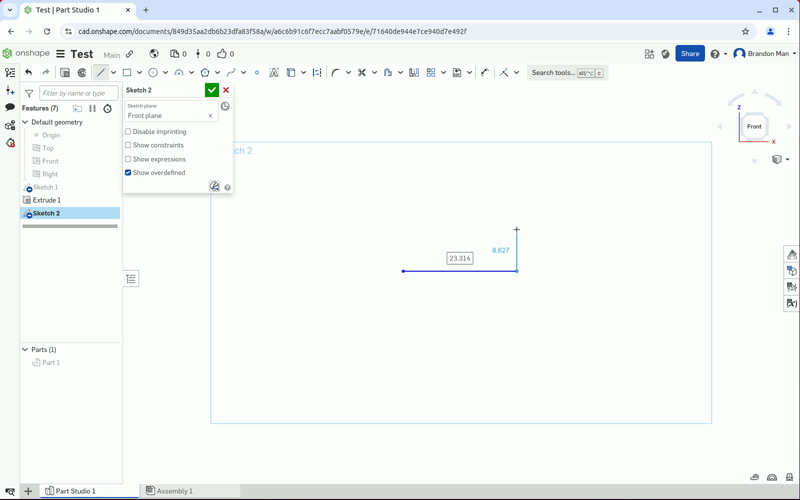
key_up(shift)
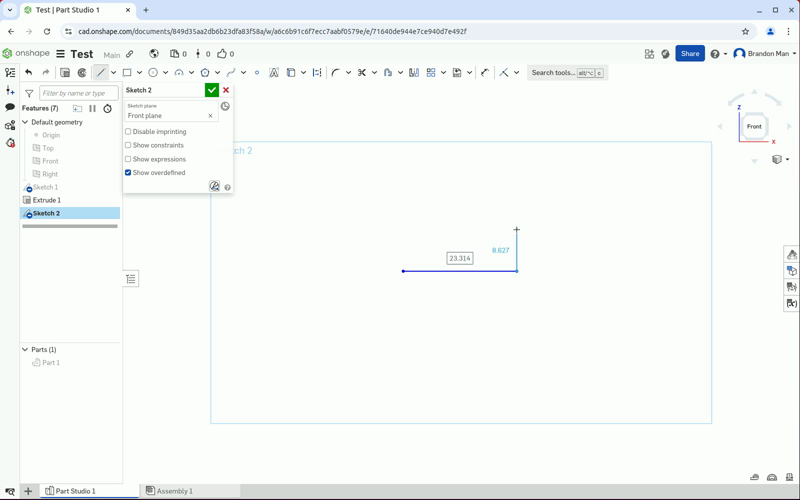
key_down(shift)
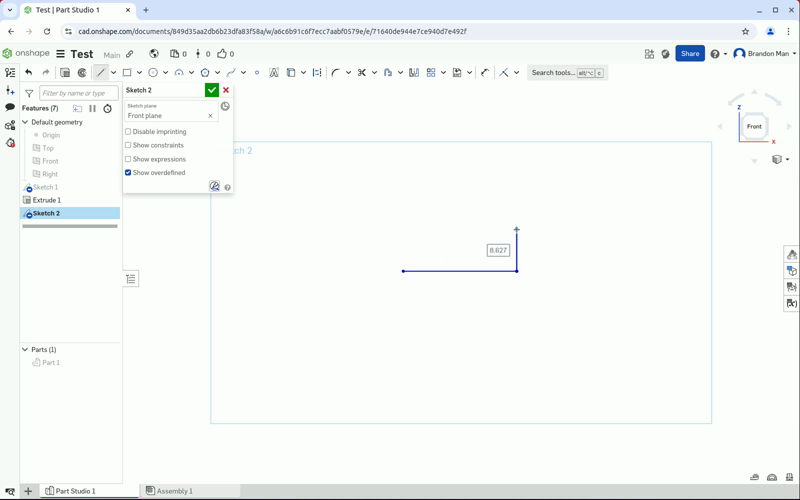
mouse_move(403, 229)
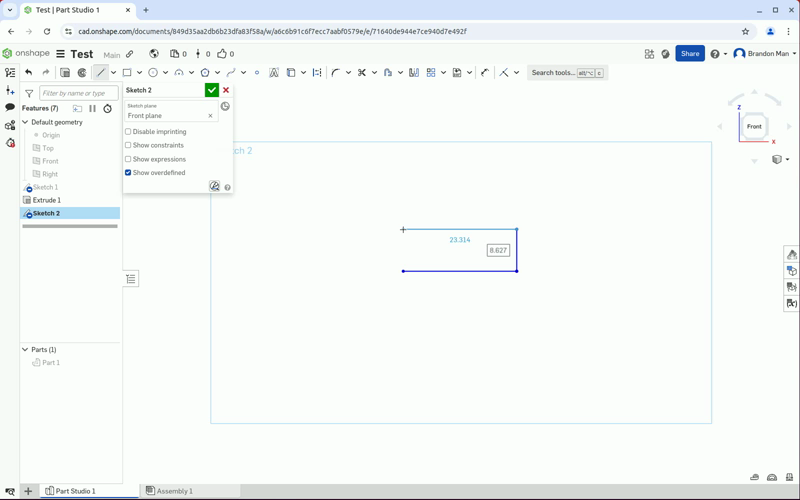
click(403, 229)
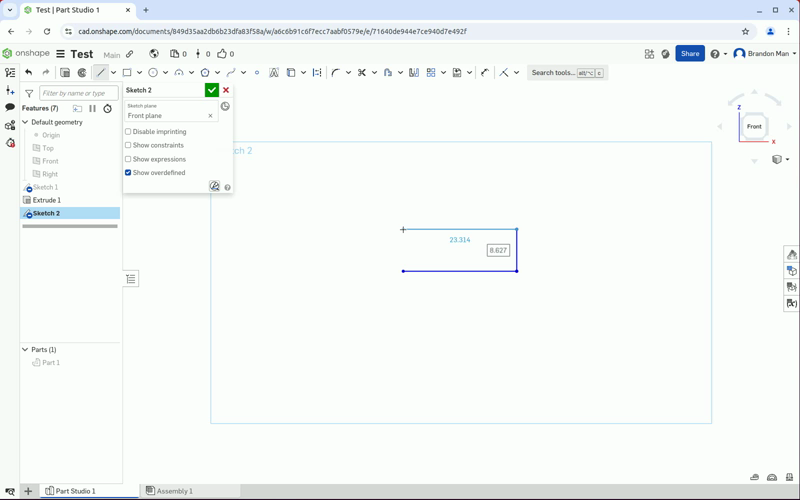
key_up(shift)
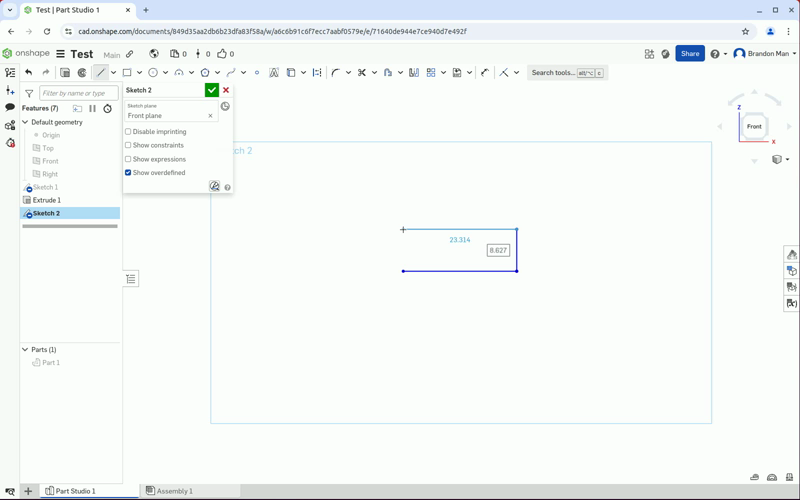
mouse_move(433, 229)
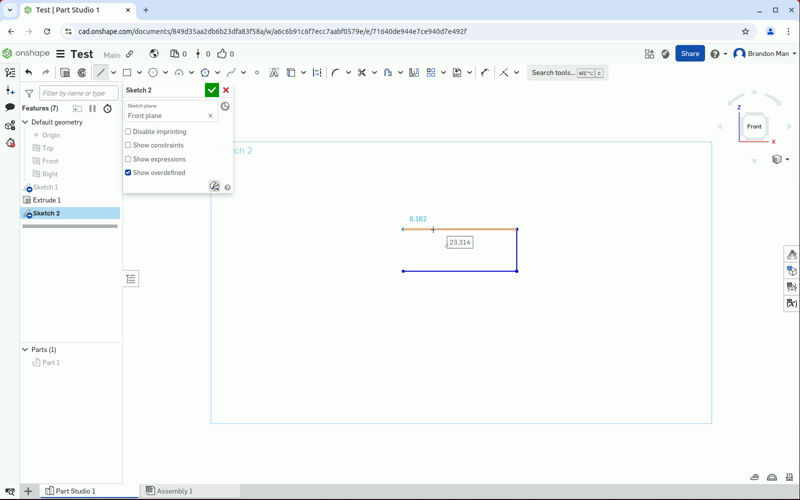
key_down(shift)
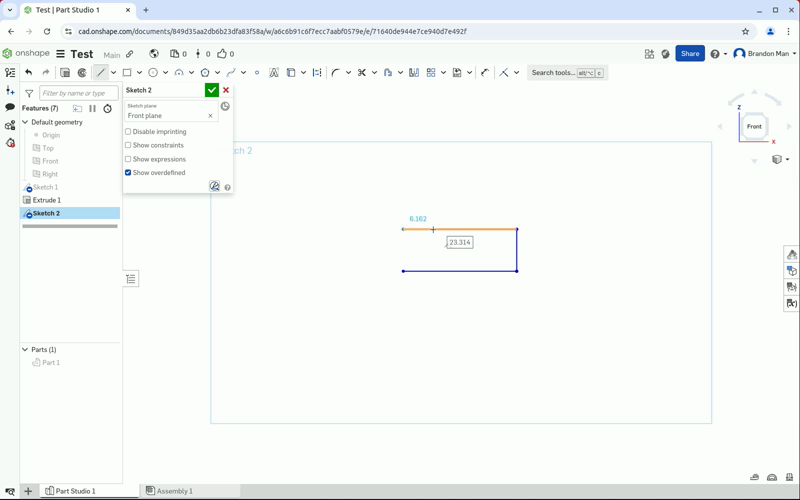
mouse_move(403, 271)
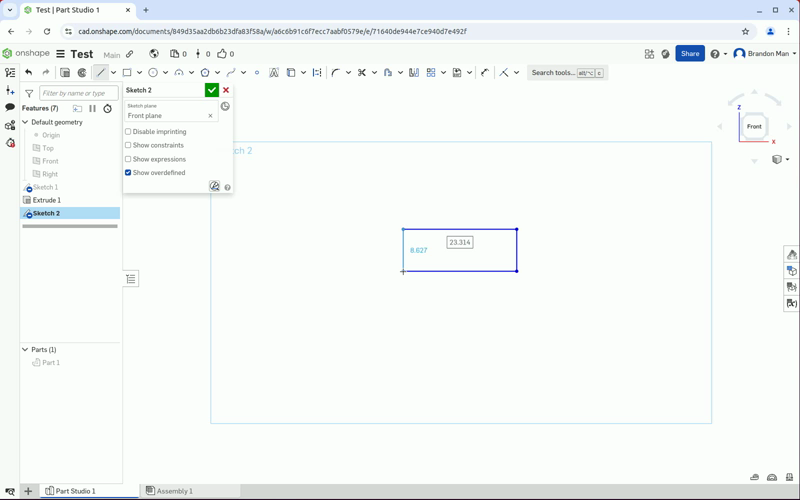
key_up(shift)
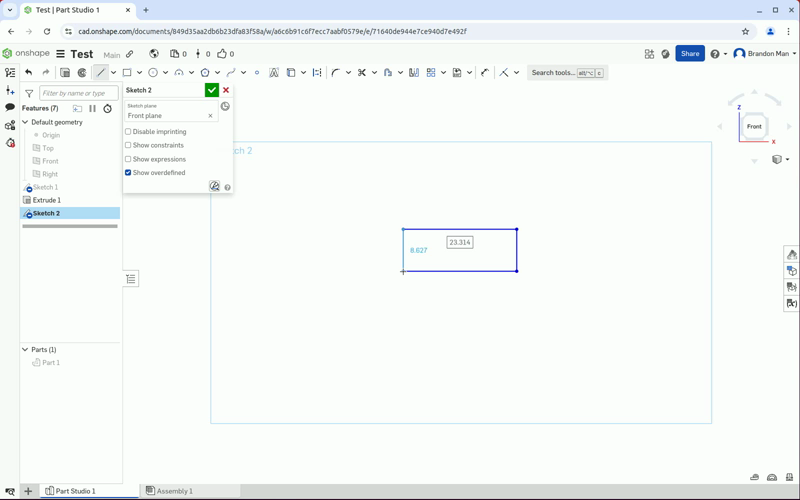
click(403, 271)
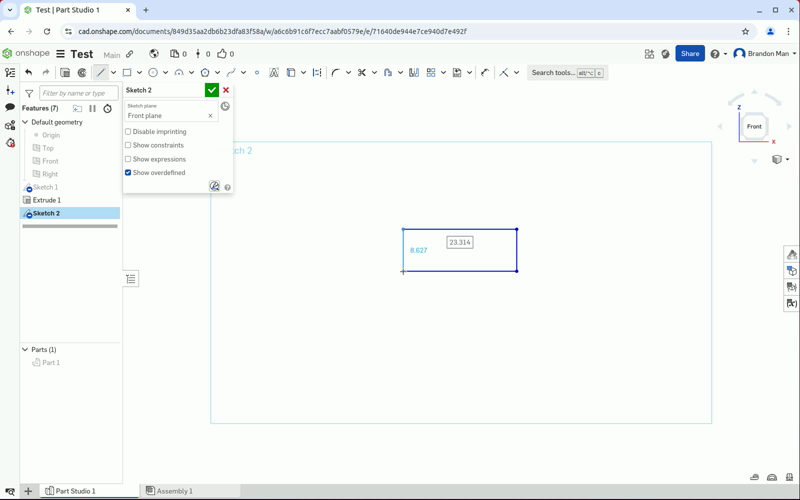
key(esc)
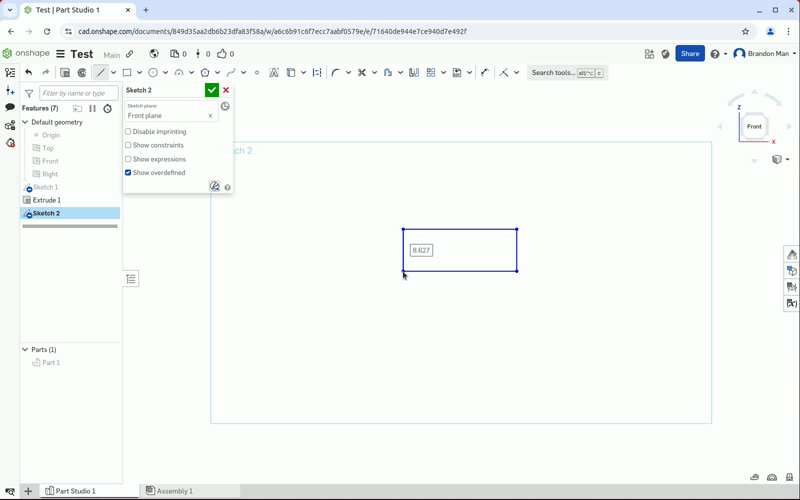
mouse_move(442, 246)
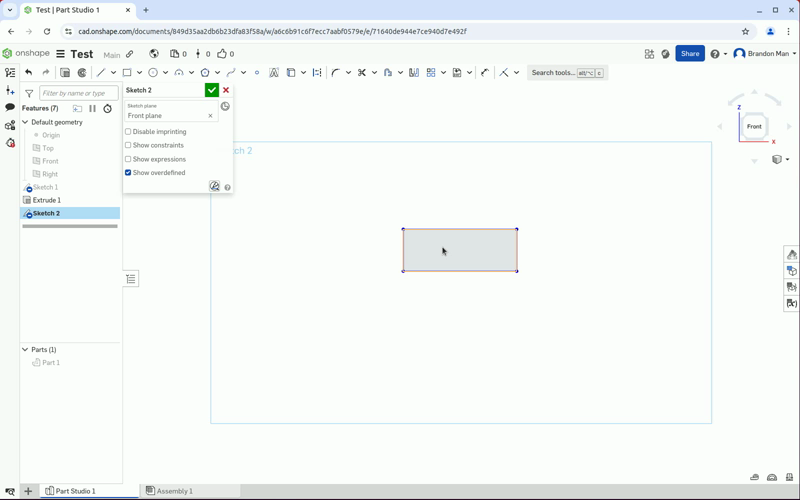
click(442, 246)
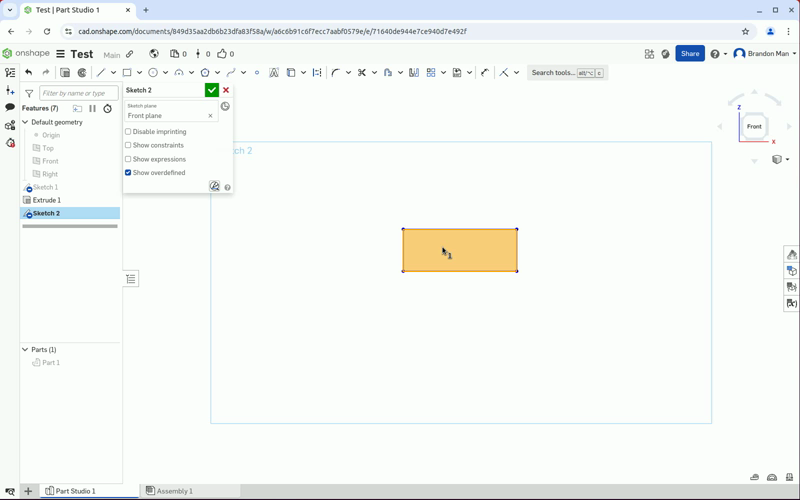
mouse_move(73, 352)
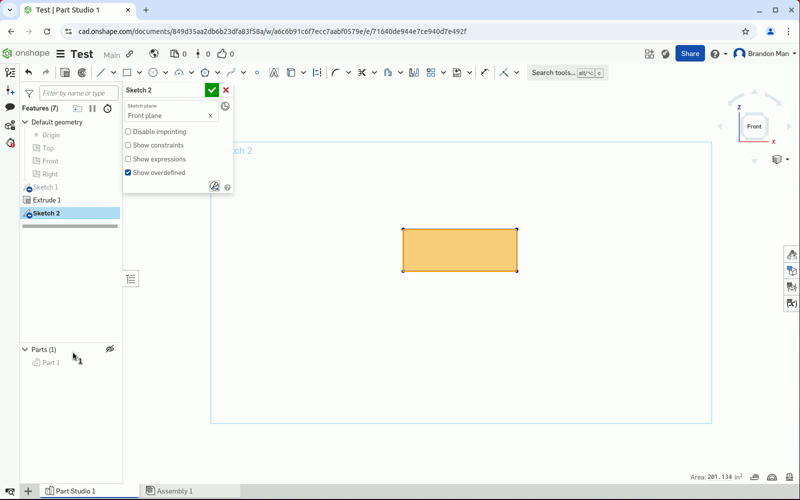
key(shift+y)
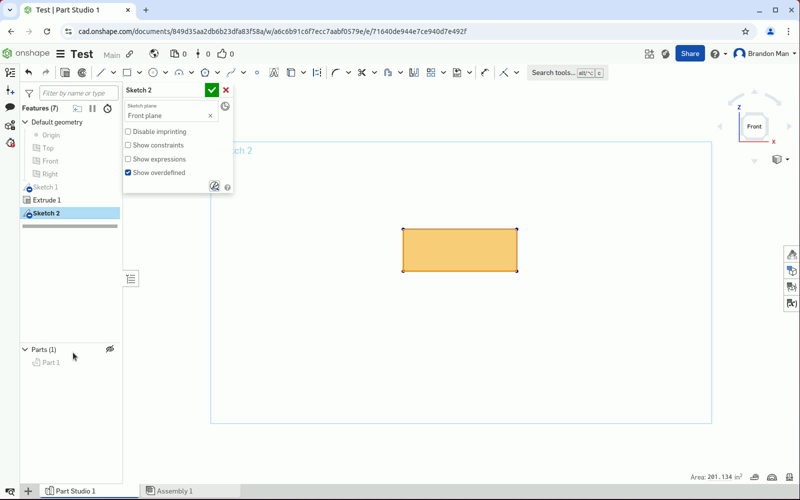
key(shift+e)
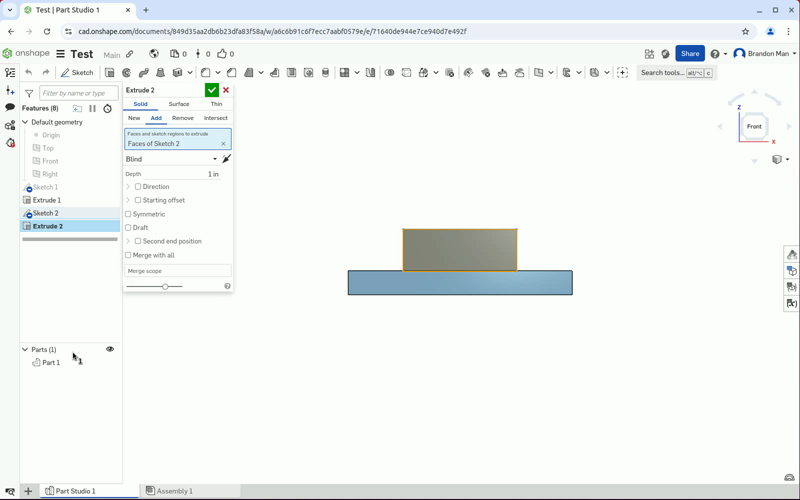
mouse_move(143, 106)
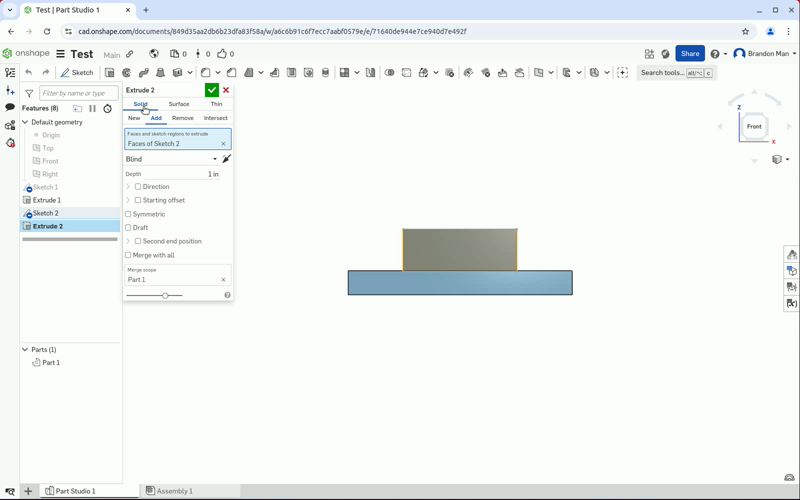
click(143, 106)
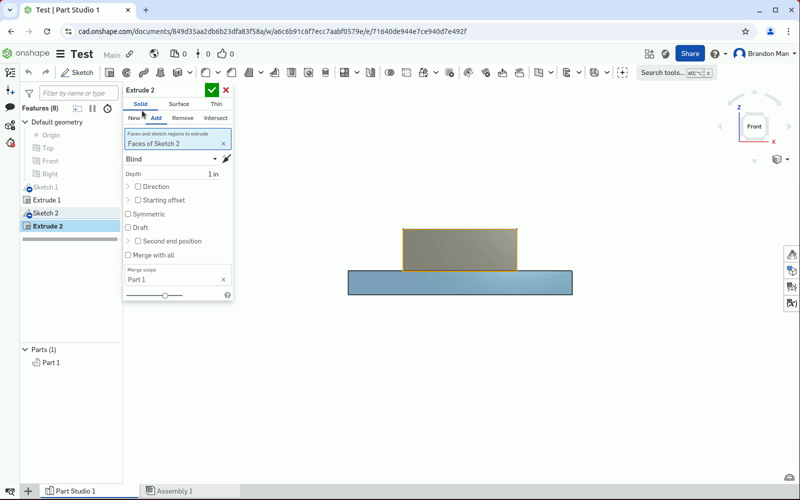
mouse_move(137, 120)
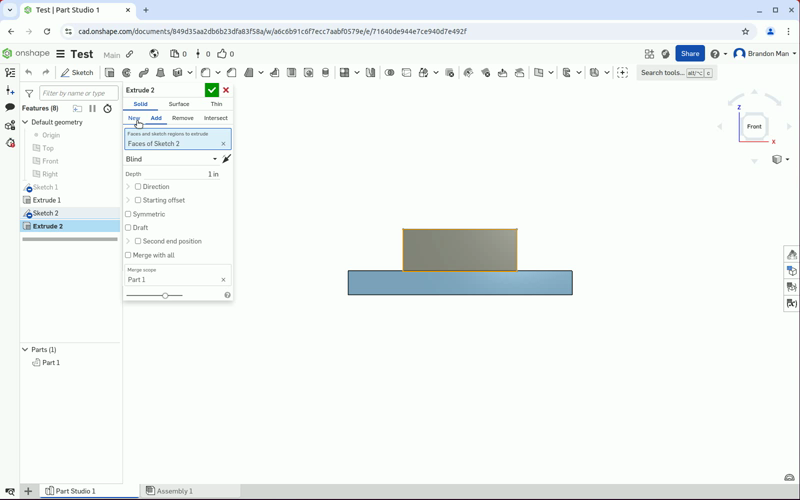
click(137, 120)
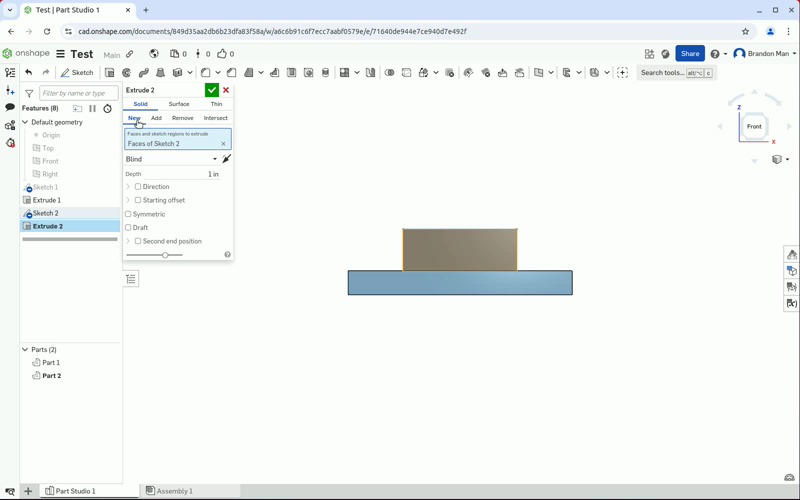
key(tab, 4)
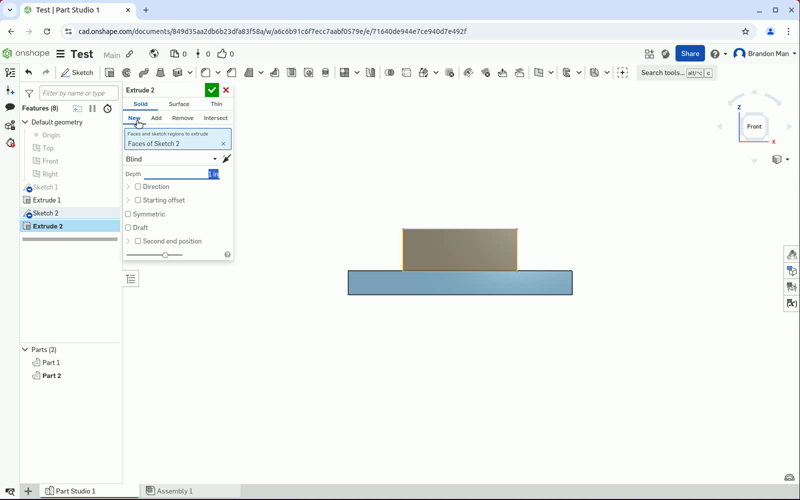
text(17.813)
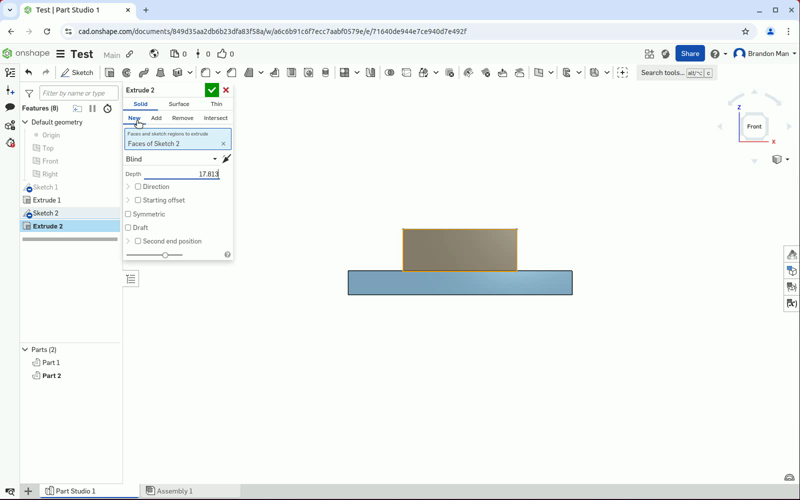
key(enter)
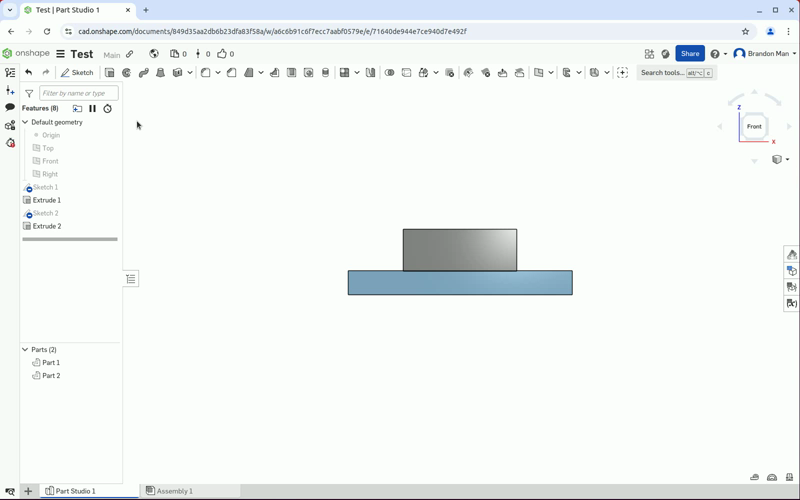
key(shift+h)
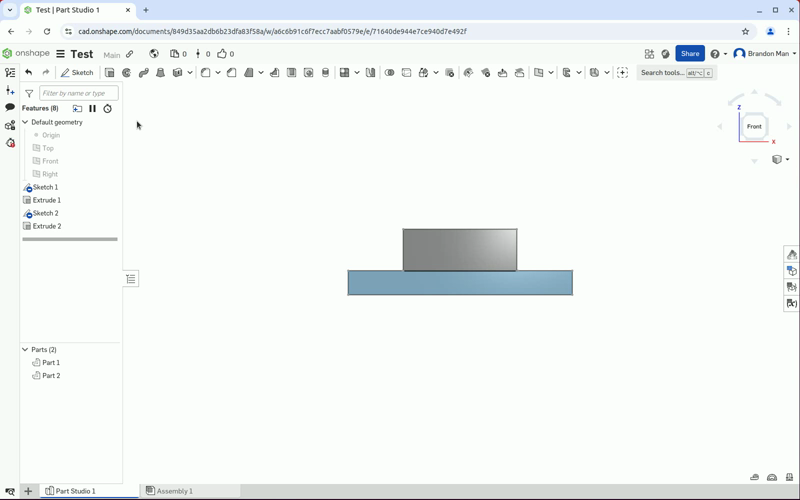
key(shift+h)
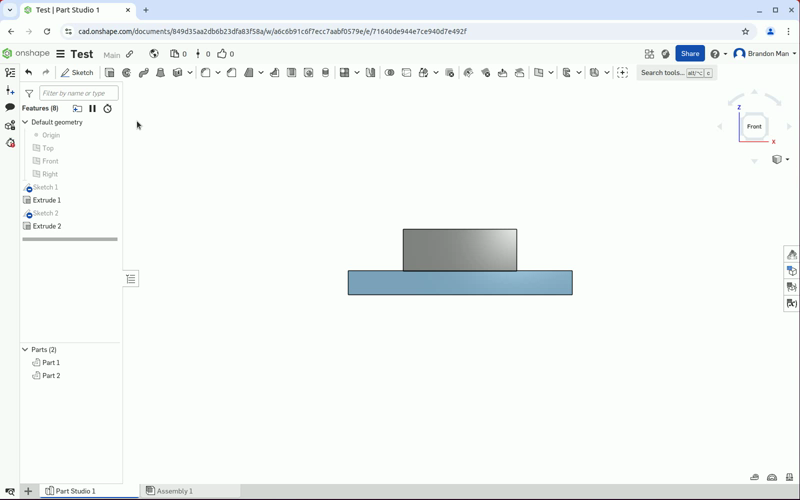
mouse_move(73, 189)
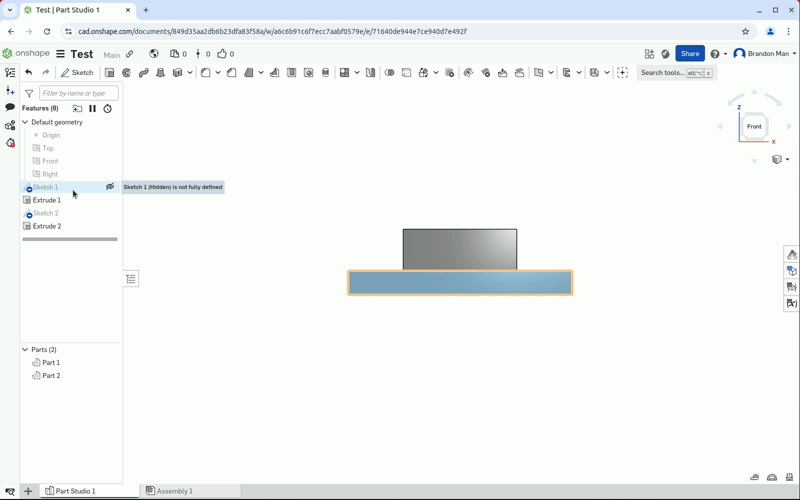
click(73, 189)
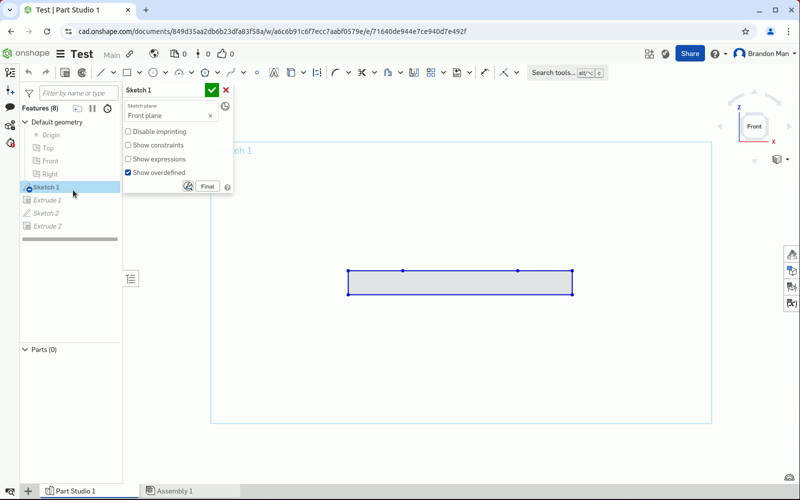
mouse_move(229, 92)
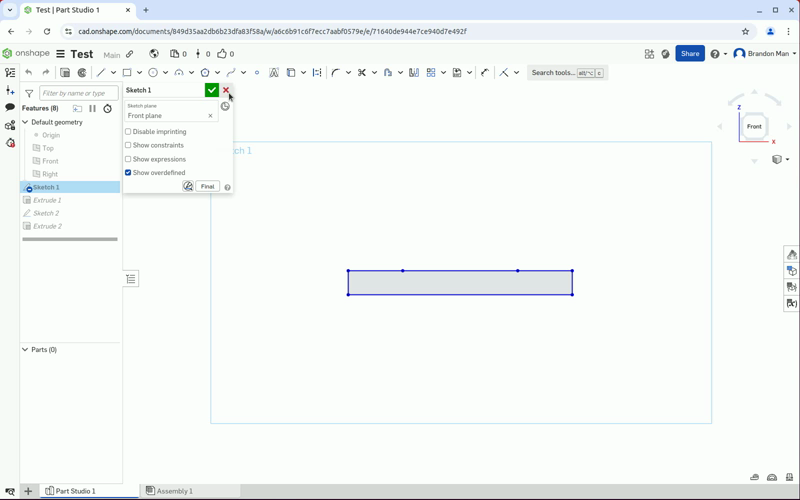
click(229, 92)
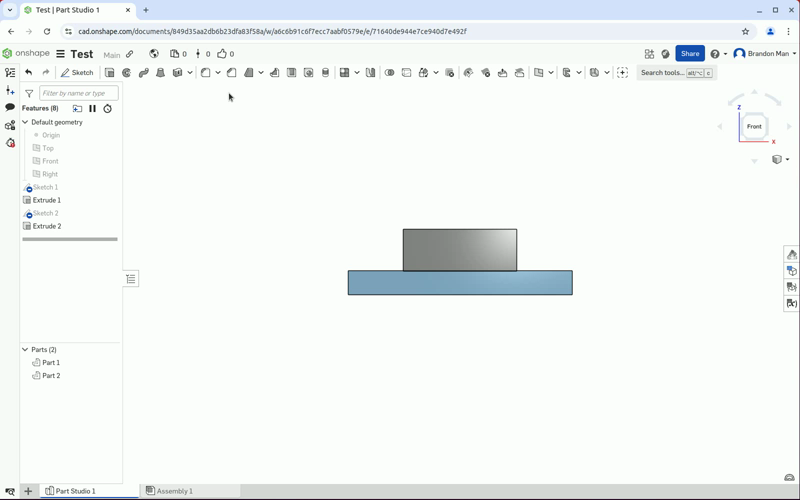
mouse_move(541, 75)
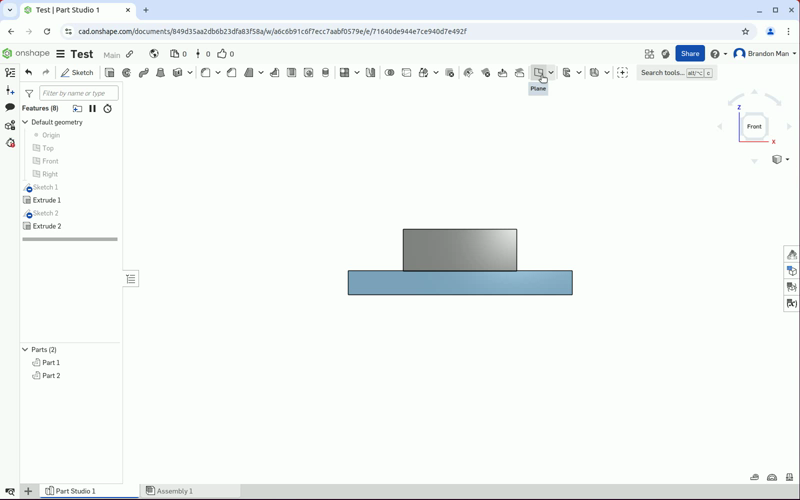
click(541, 75)
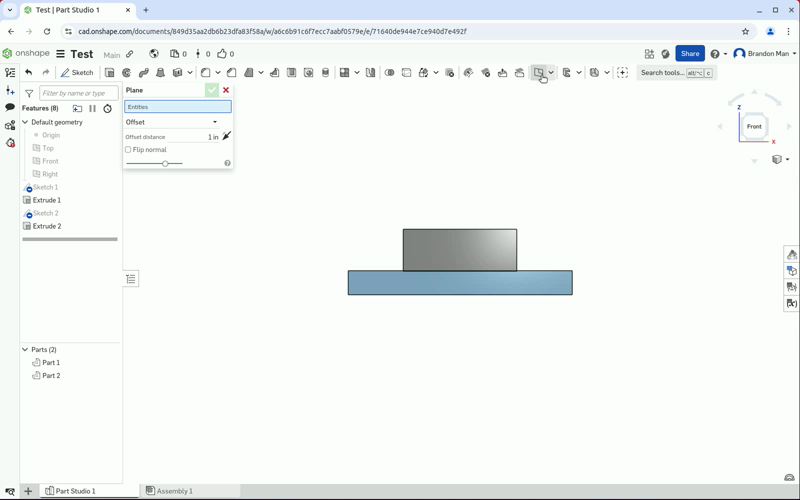
mouse_move(73, 163)
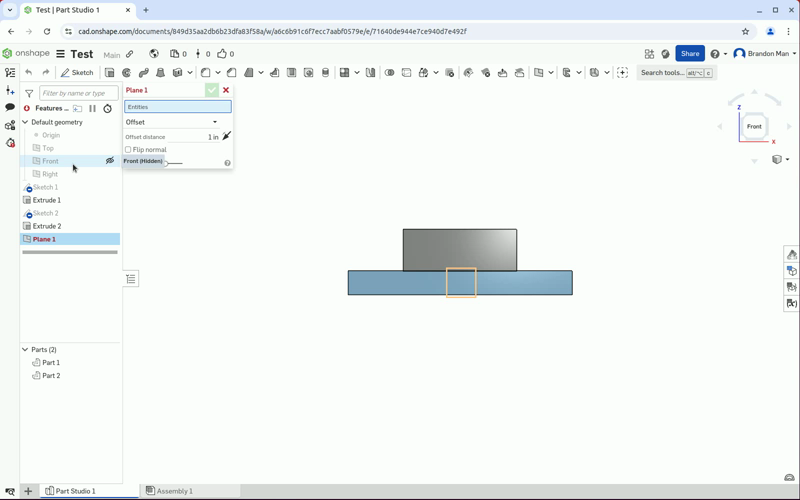
click(73, 163)
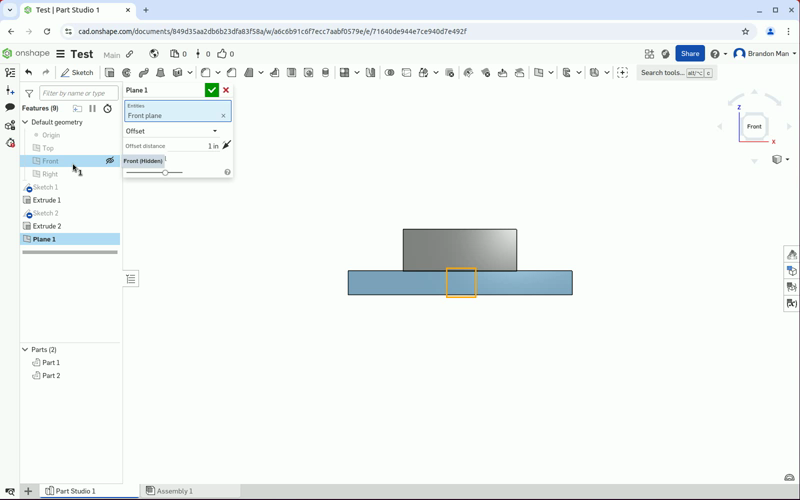
key(tab, 2)
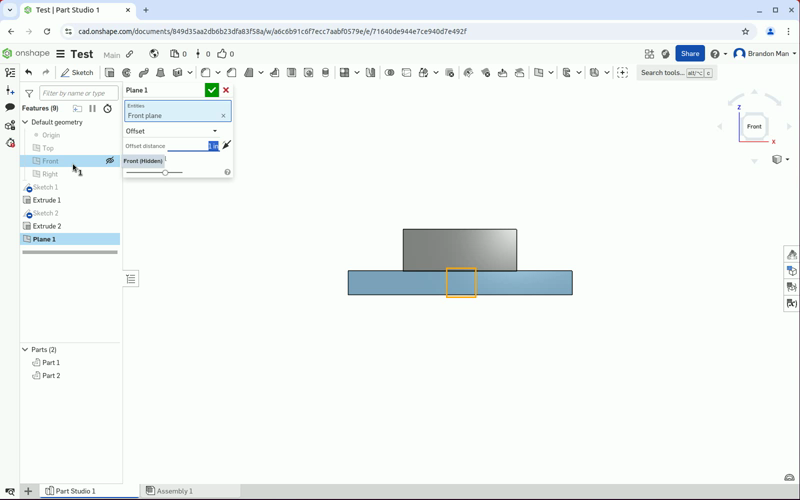
text(17.809)
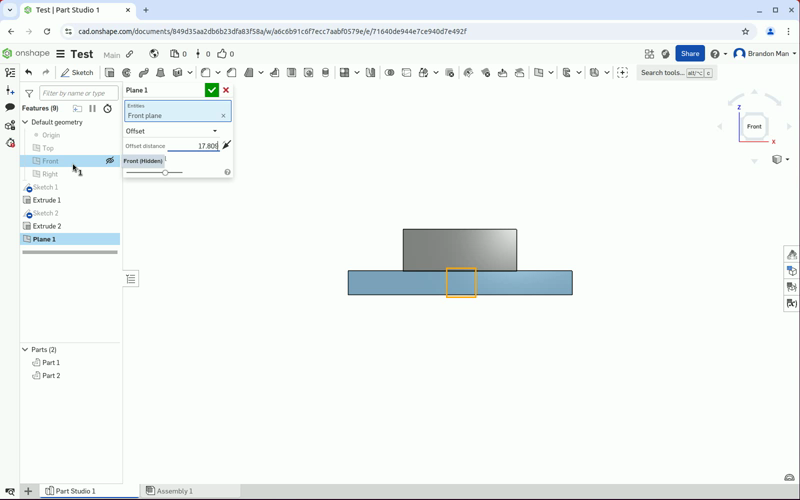
key(enter, 2)
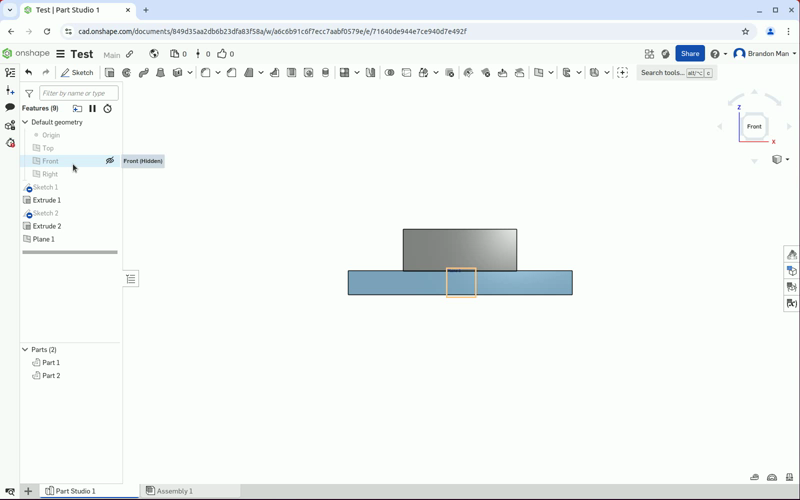
key(shift+s)
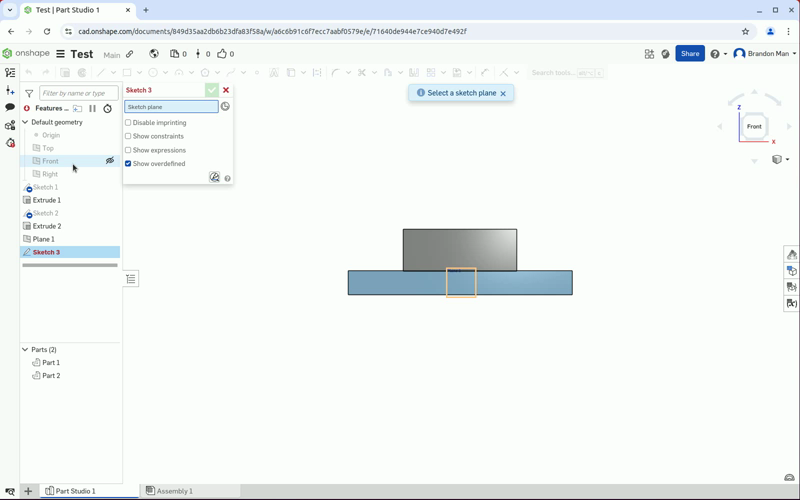
mouse_move(73, 241)
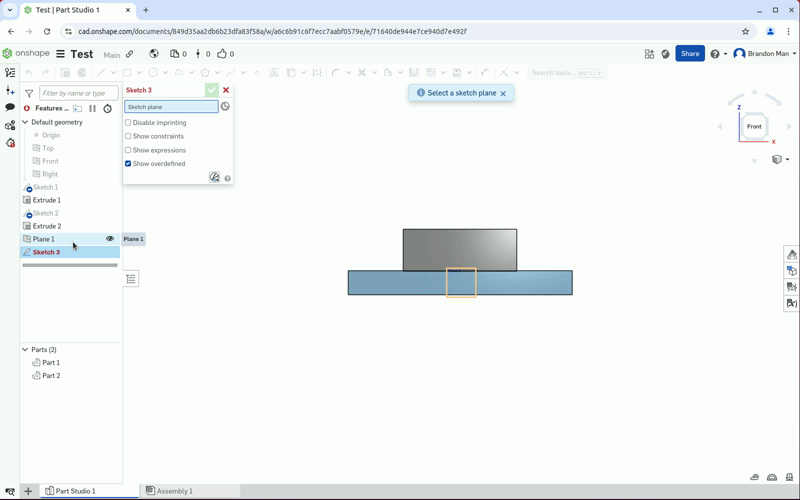
click(73, 241)
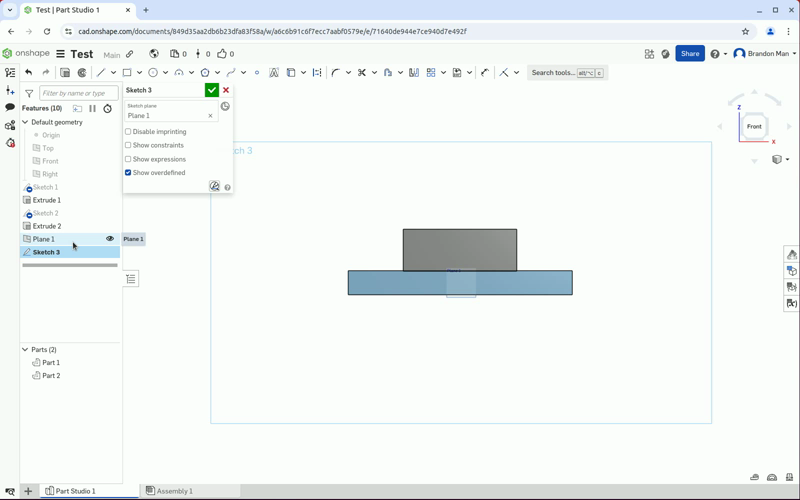
mouse_move(73, 352)
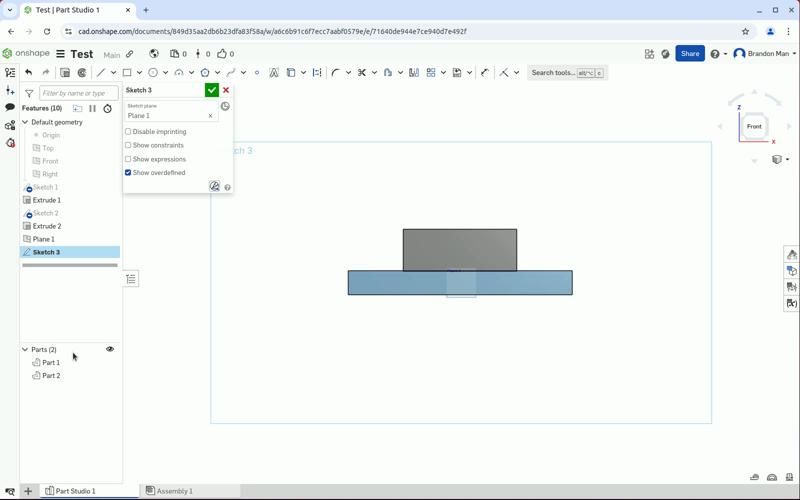
key(y)
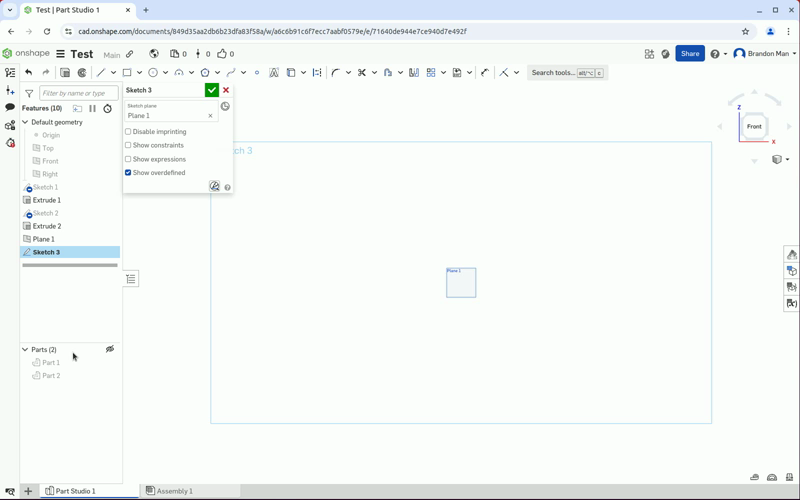
key(a)
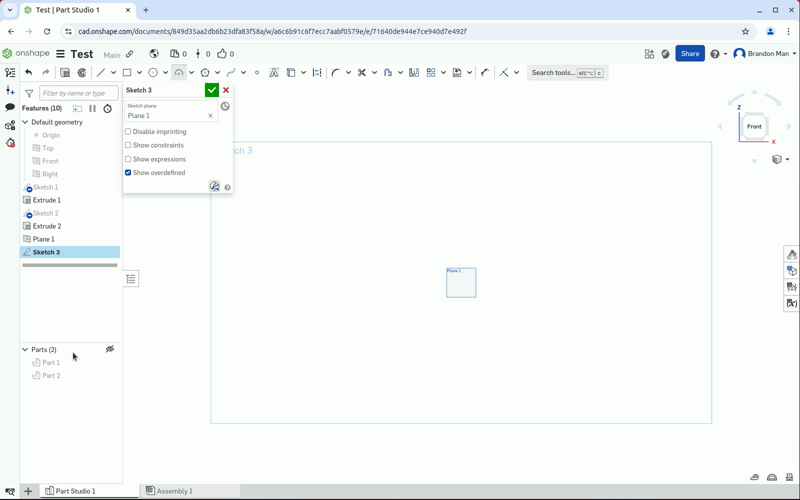
key_down(shift)
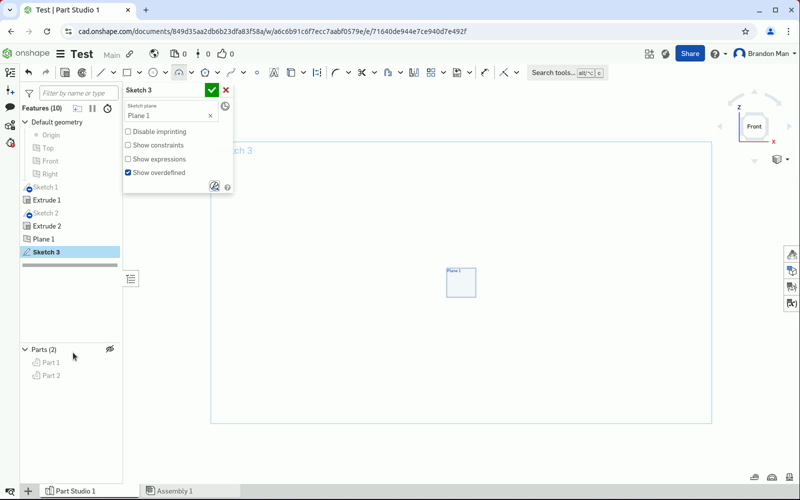
mouse_move(418, 230)
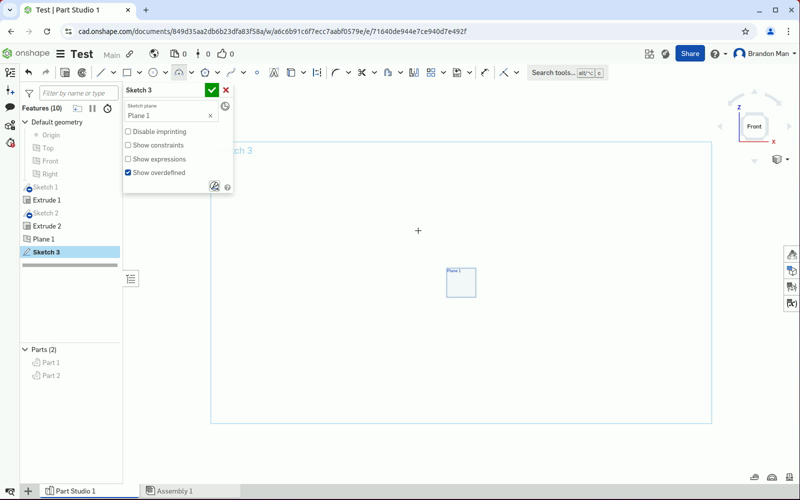
click(418, 230)
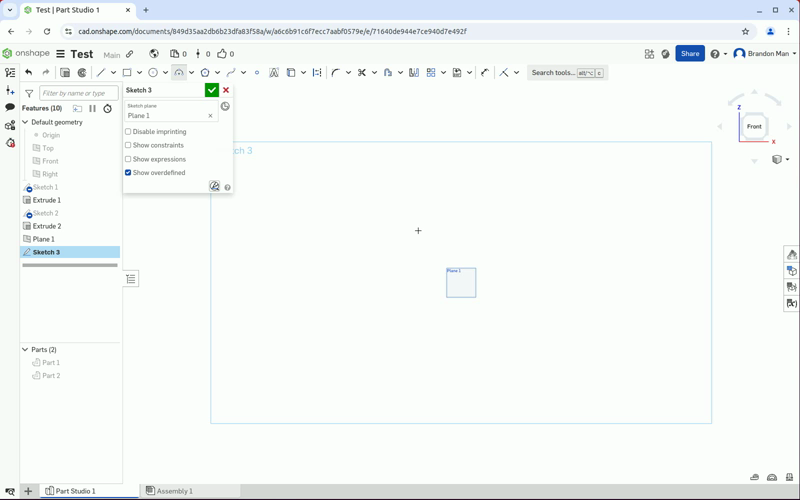
key_up(shift)
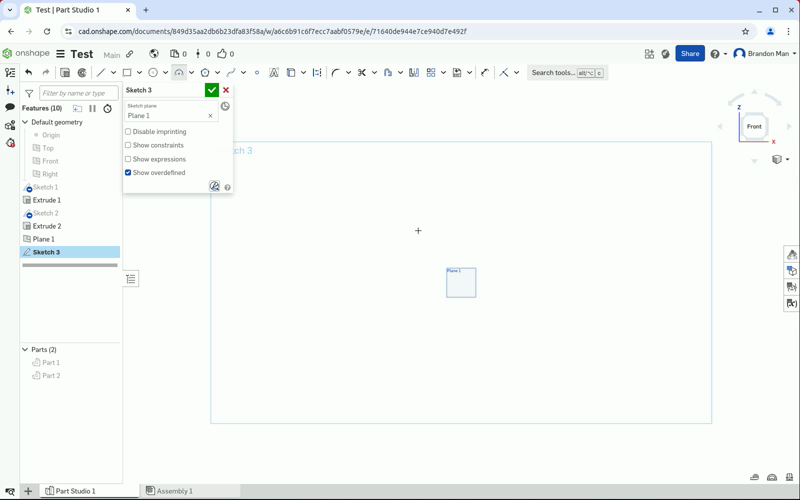
key_down(shift)
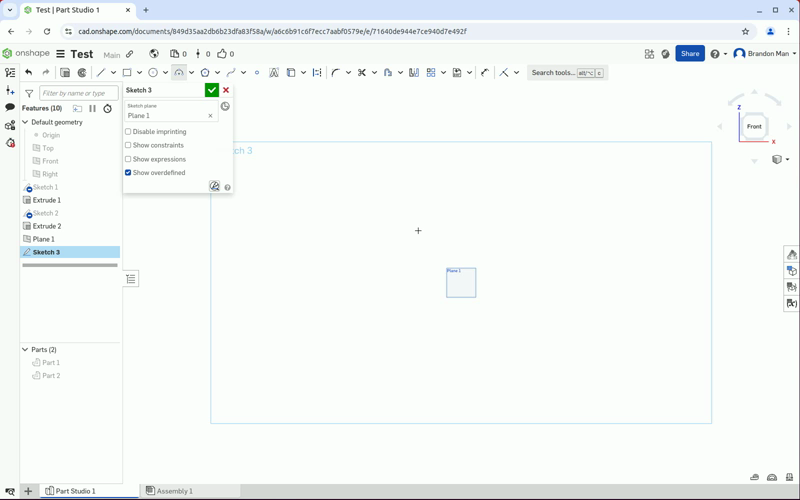
mouse_move(503, 230)
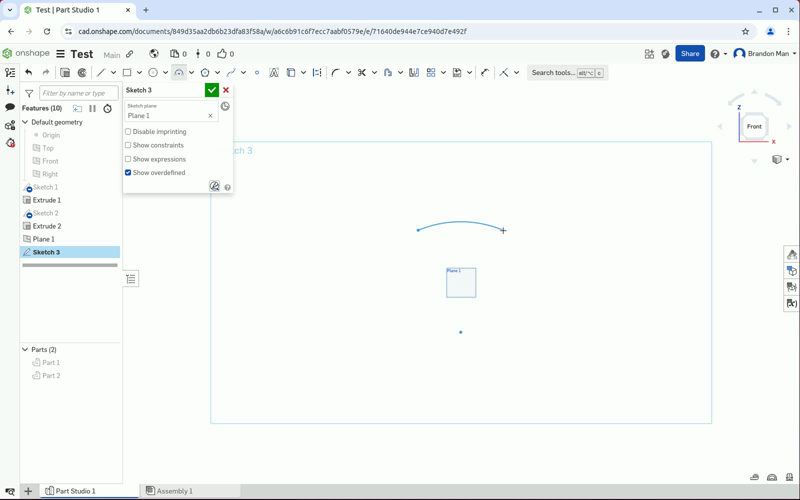
click(503, 230)
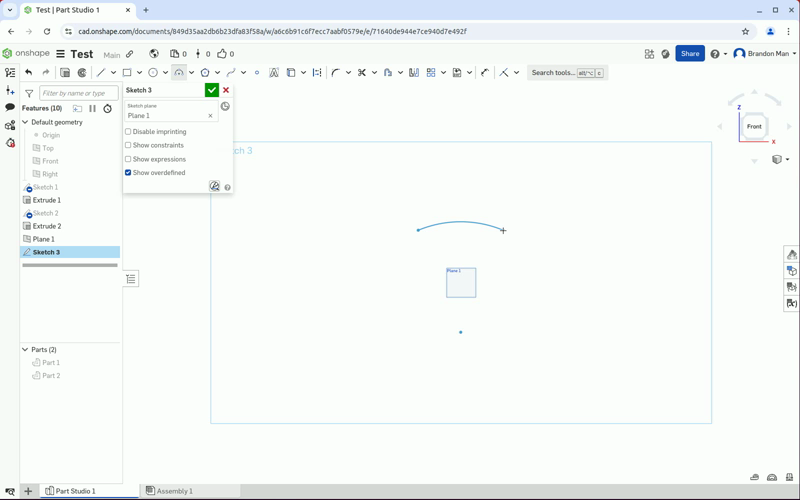
mouse_move(461, 272)
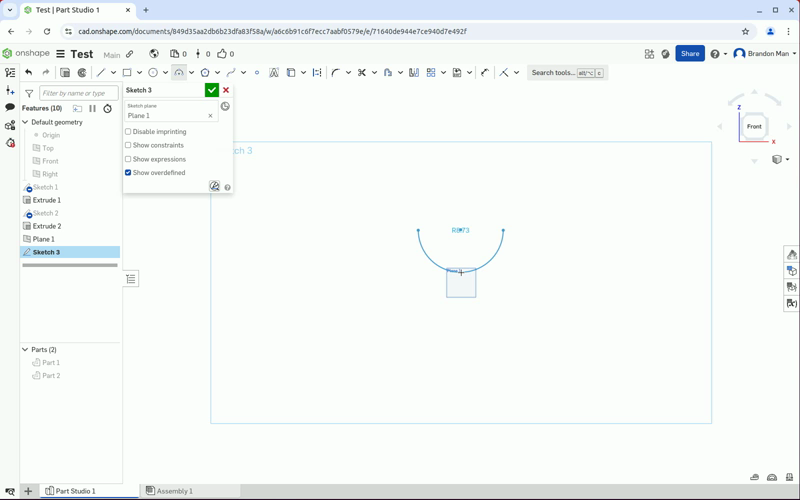
click(461, 272)
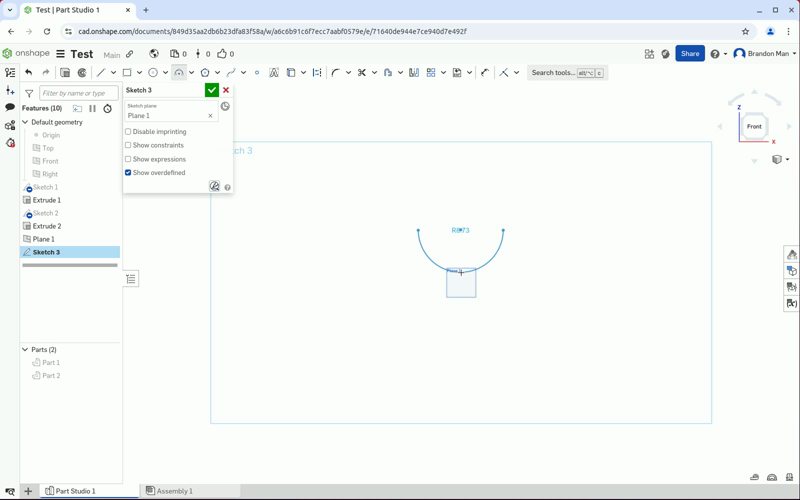
key_up(shift)
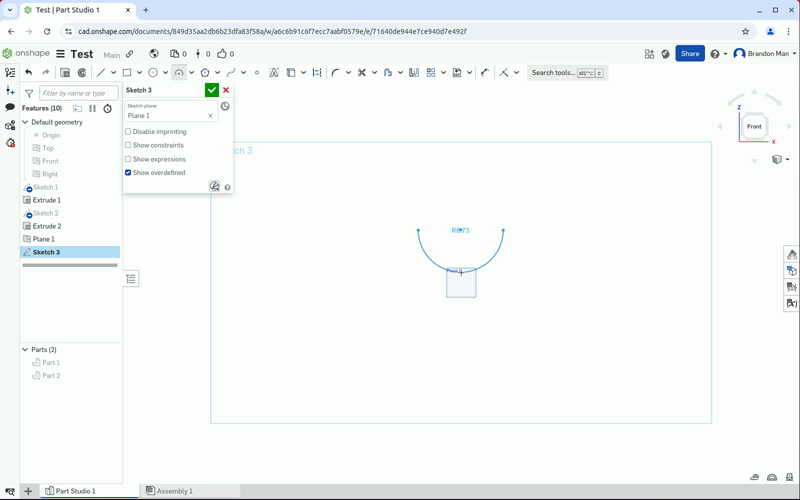
key(esc)
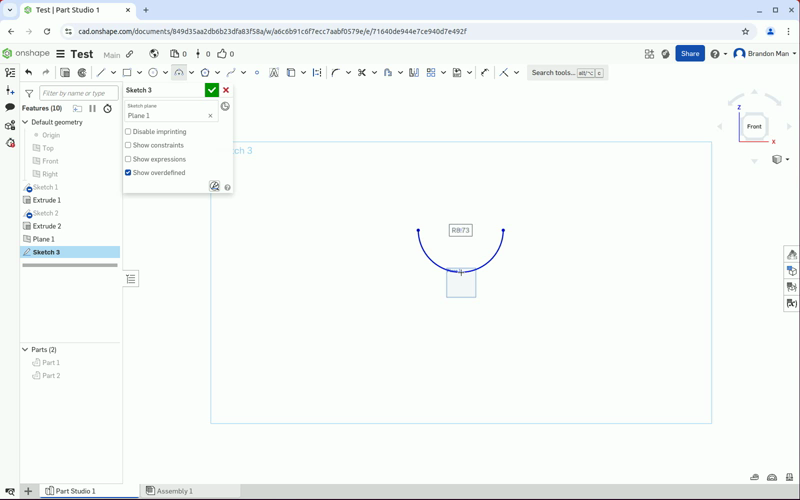
key(l)
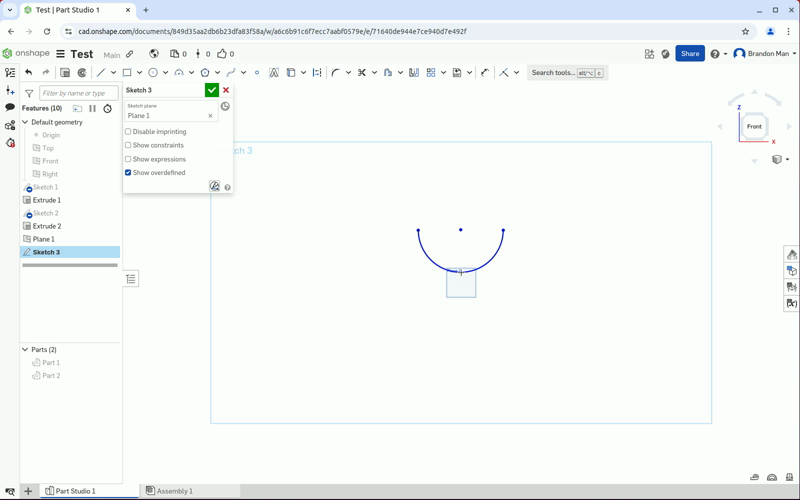
mouse_move(503, 230)
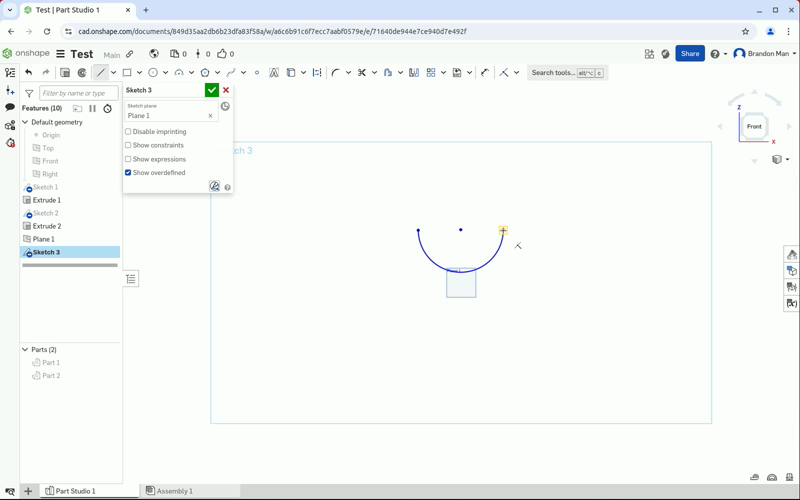
click(503, 230)
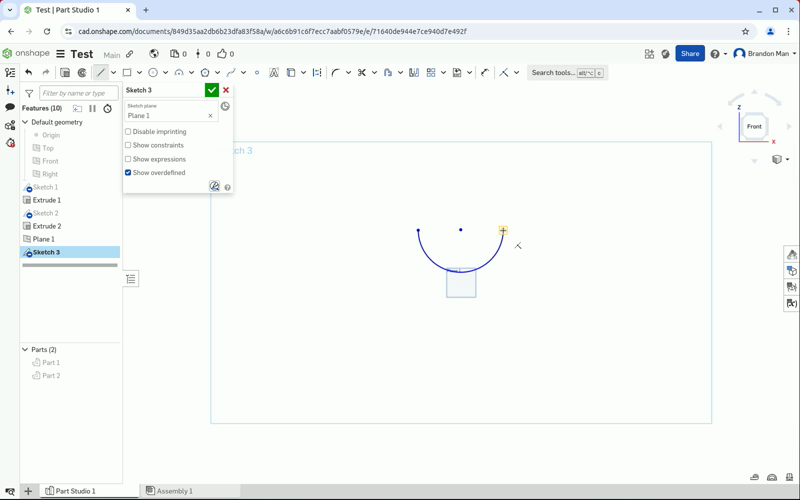
key_down(shift)
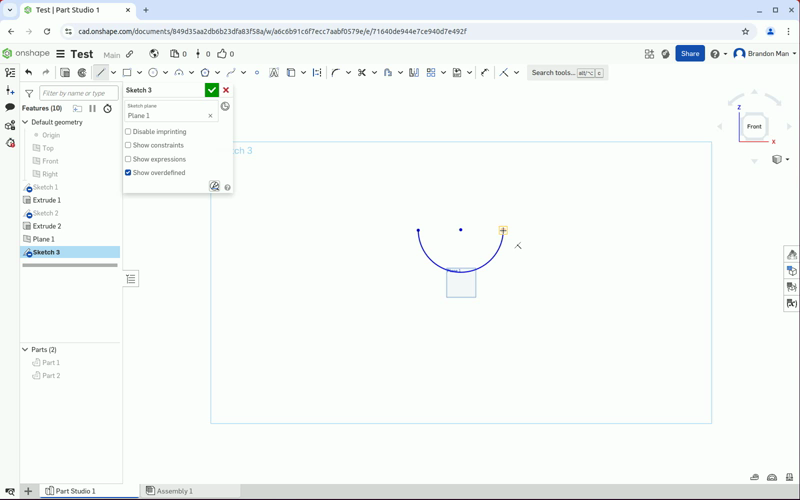
mouse_move(418, 230)
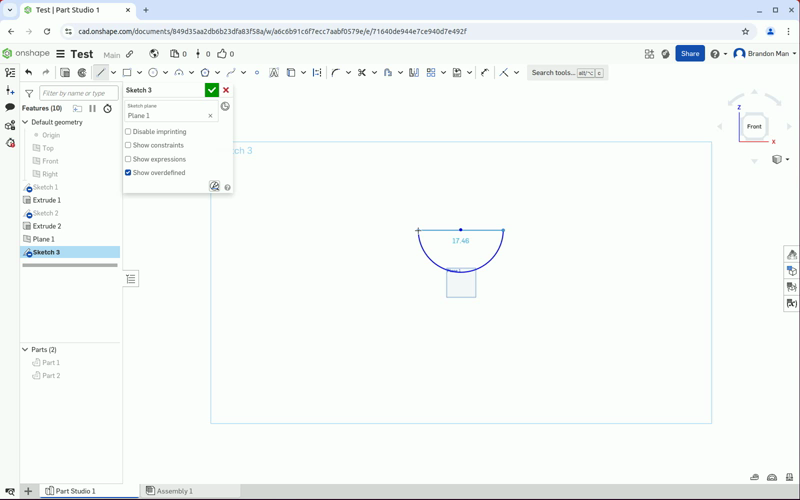
key_up(shift)
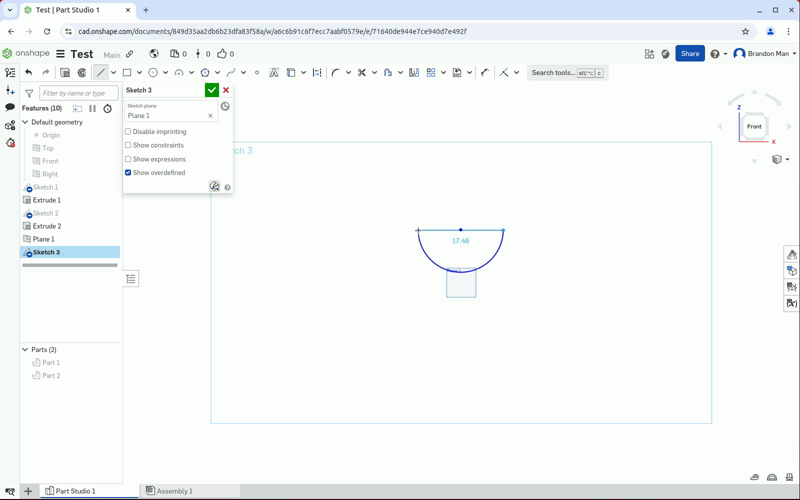
click(418, 230)
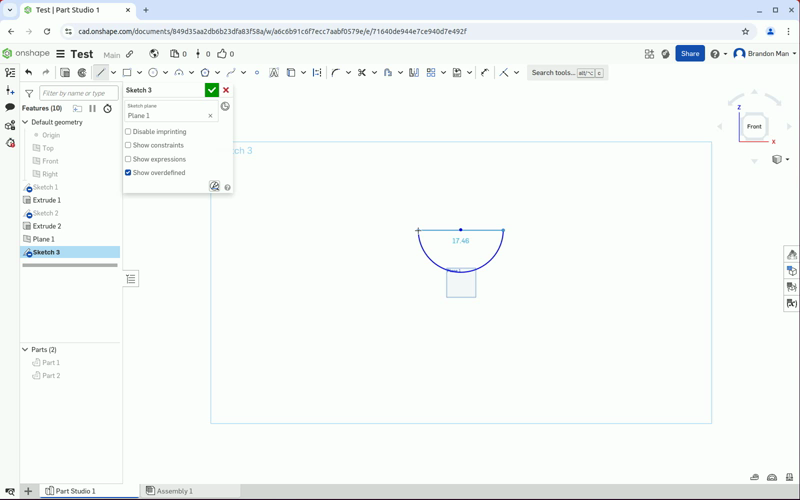
key(esc)
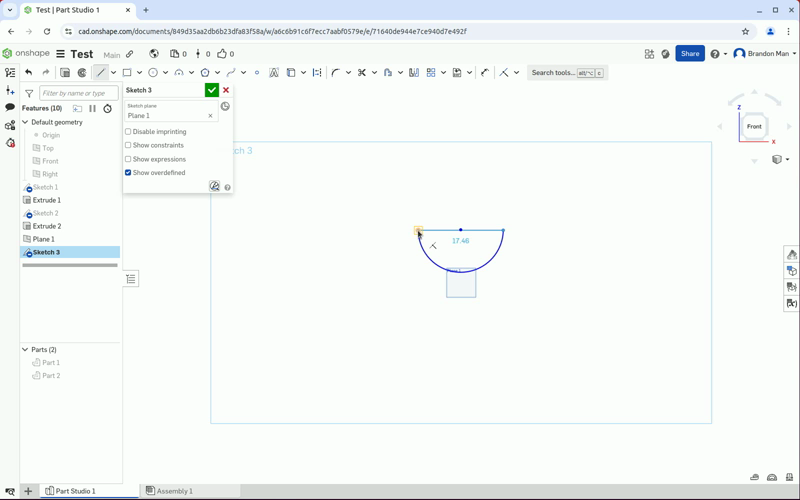
mouse_move(498, 233)
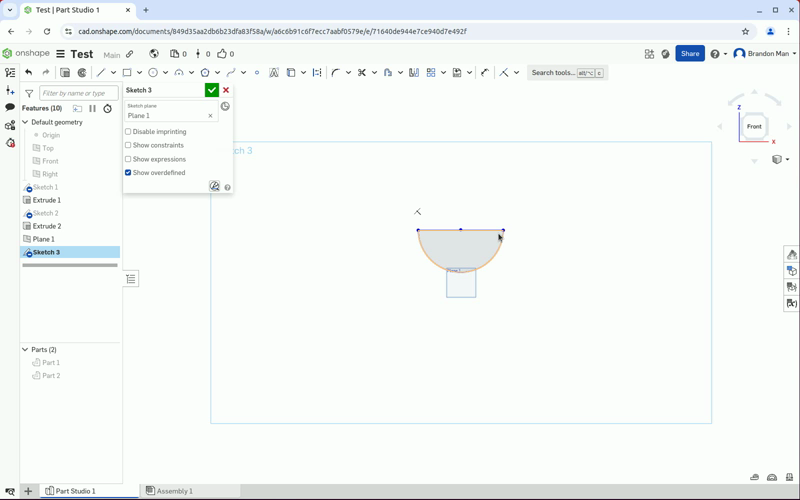
scroll(6)
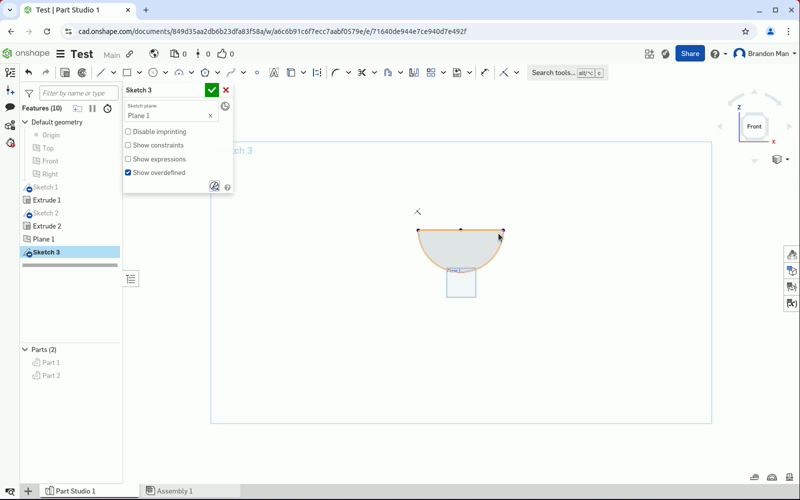
scroll(6)
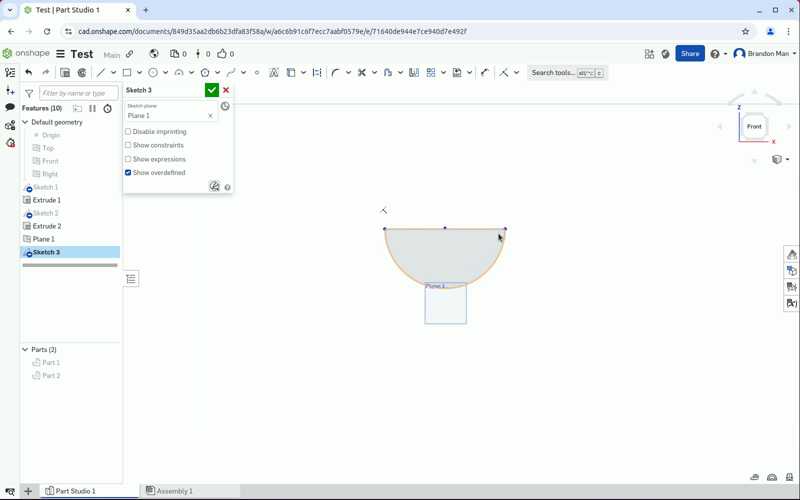
scroll(6)
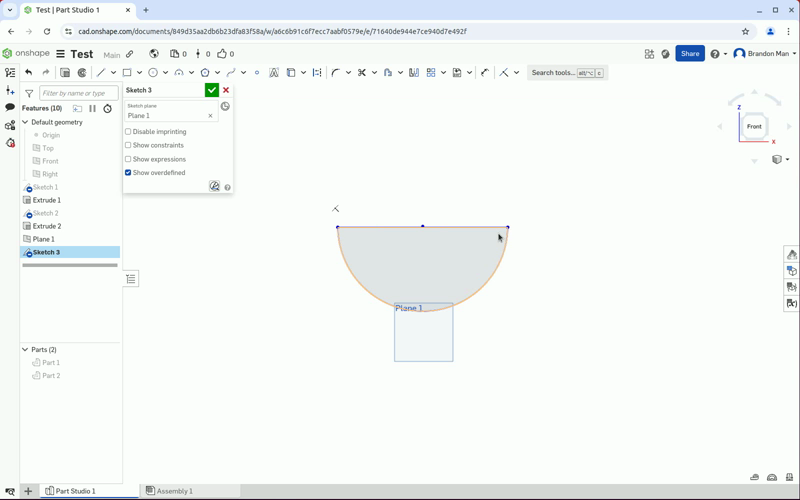
scroll(6)
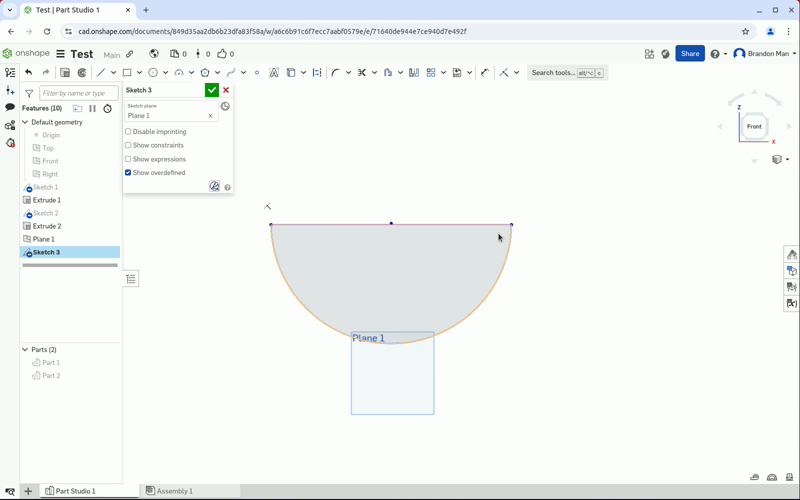
scroll(6)
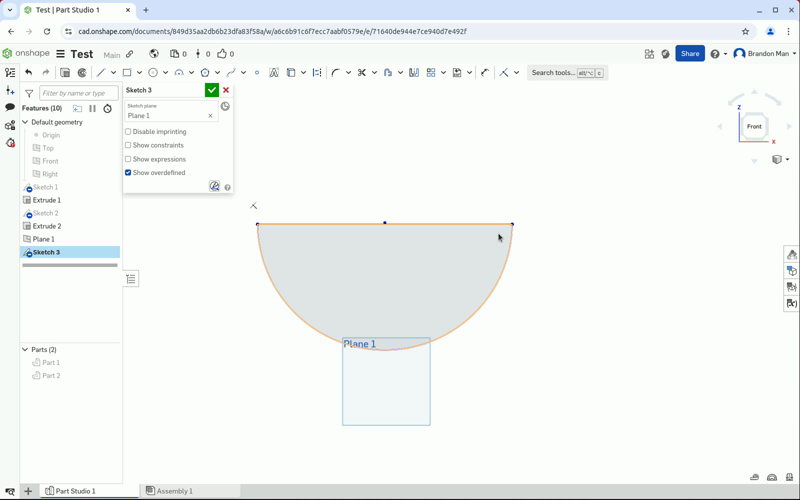
scroll(6)
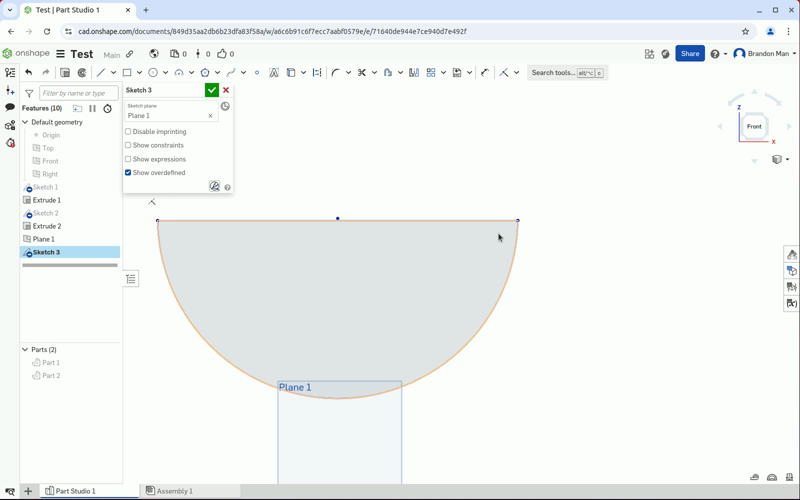
scroll(6)
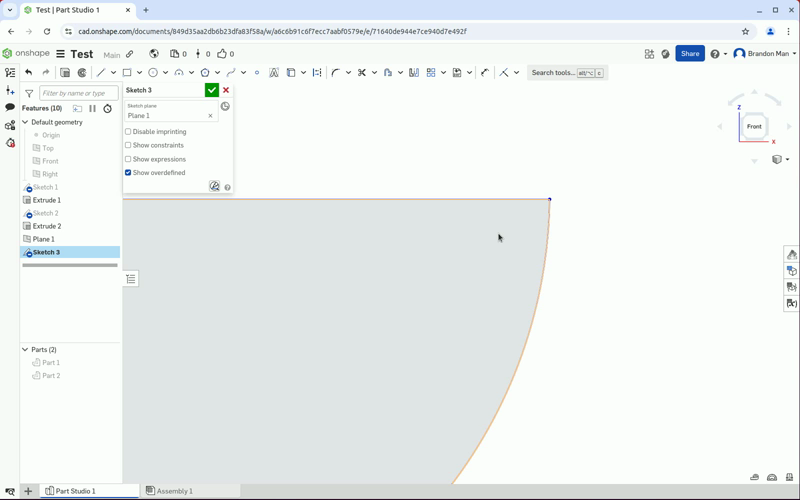
click(498, 233)
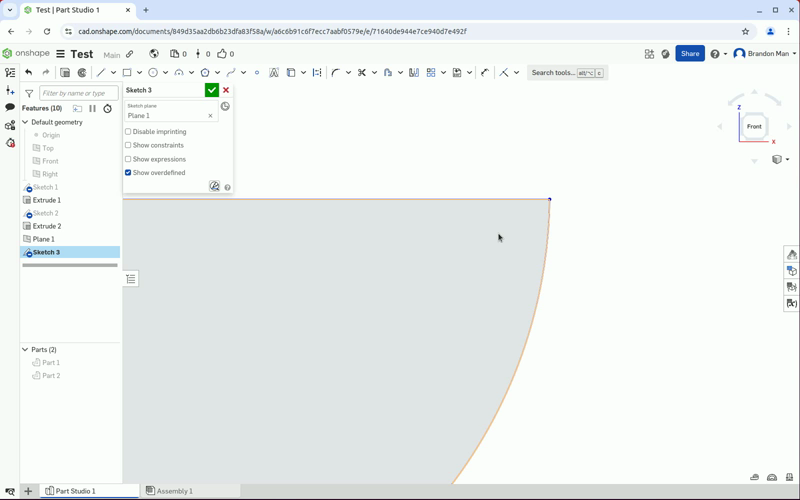
scroll(-6)
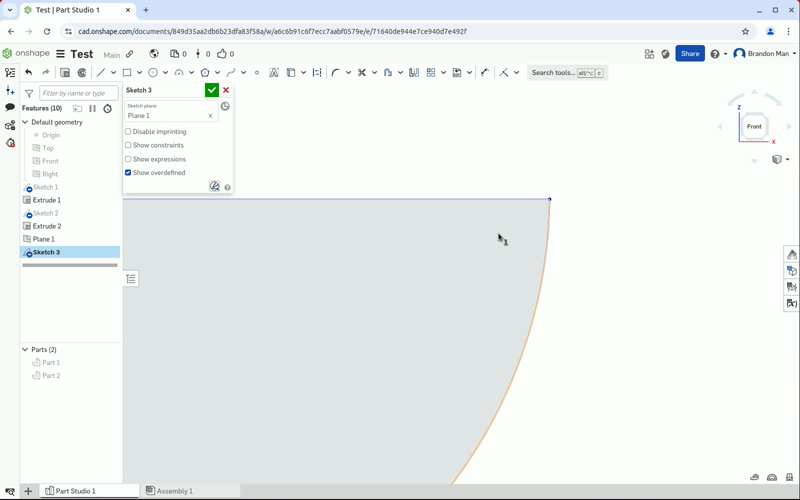
scroll(-6)
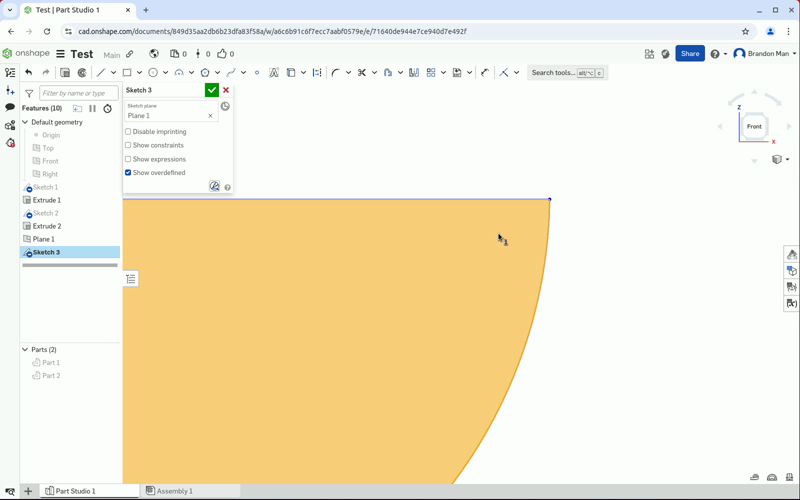
scroll(-6)
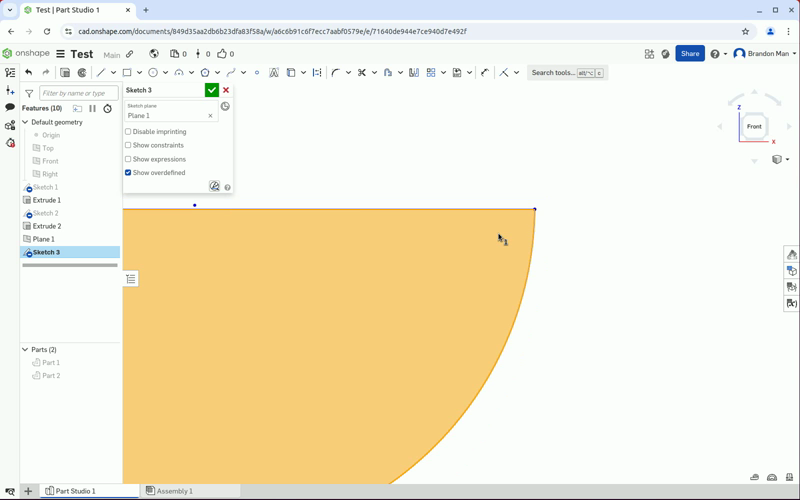
scroll(-6)
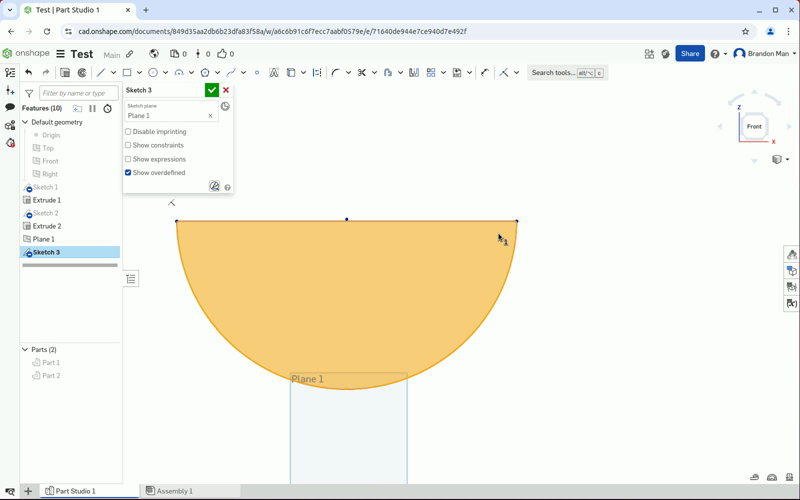
scroll(-6)
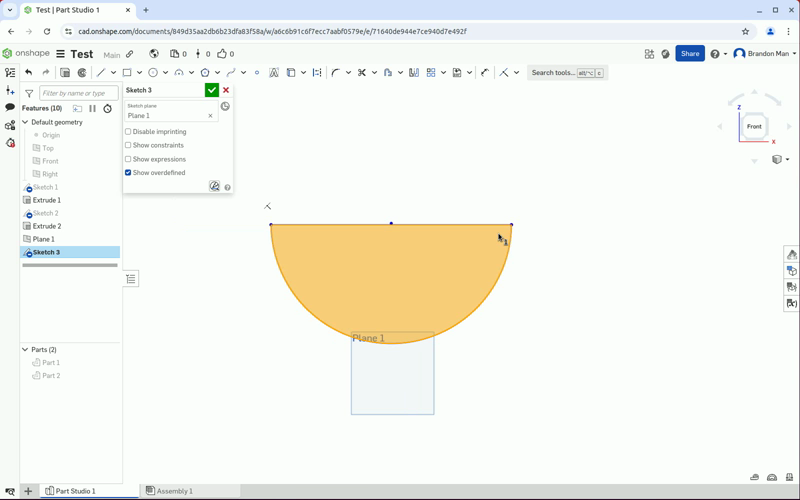
scroll(-6)
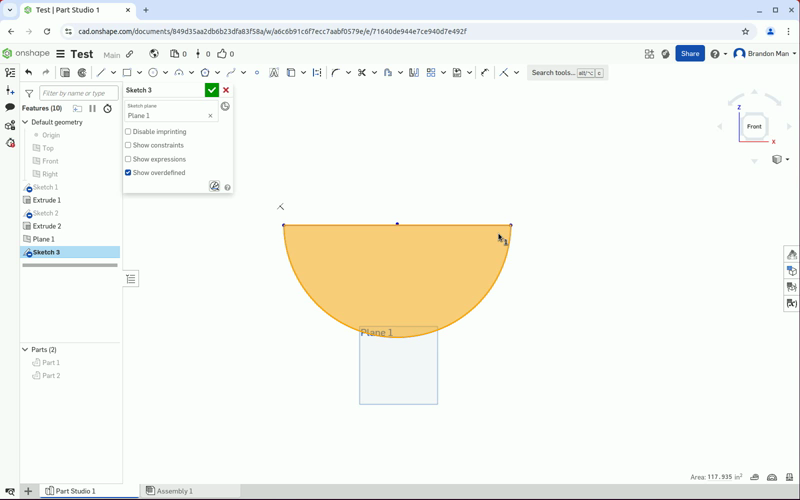
scroll(-6)
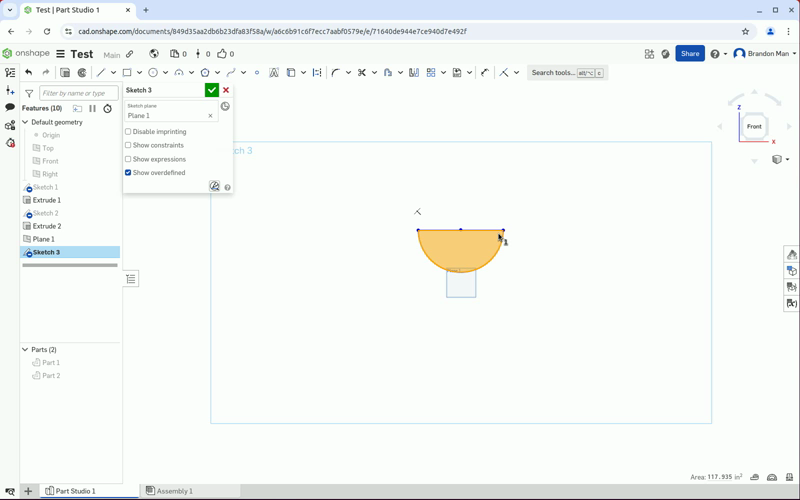
mouse_move(73, 352)
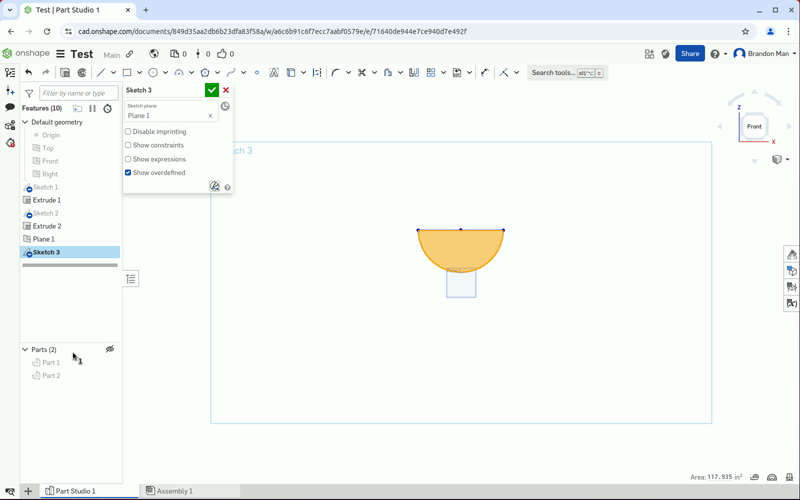
key(shift+y)
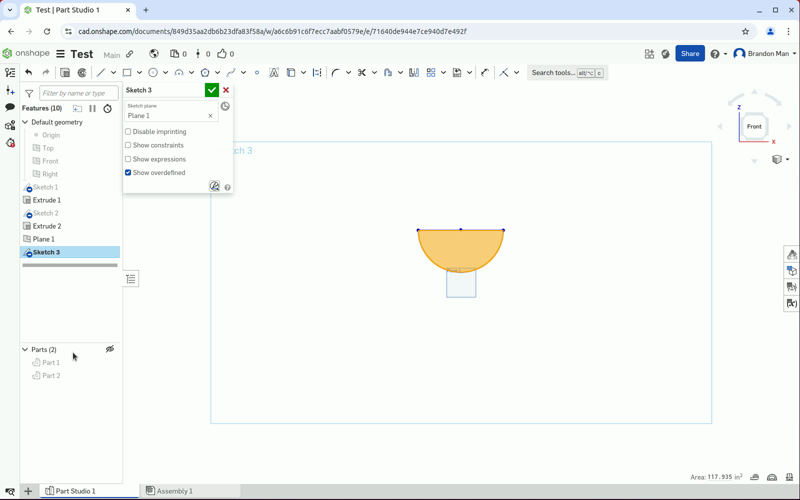
key(shift+e)
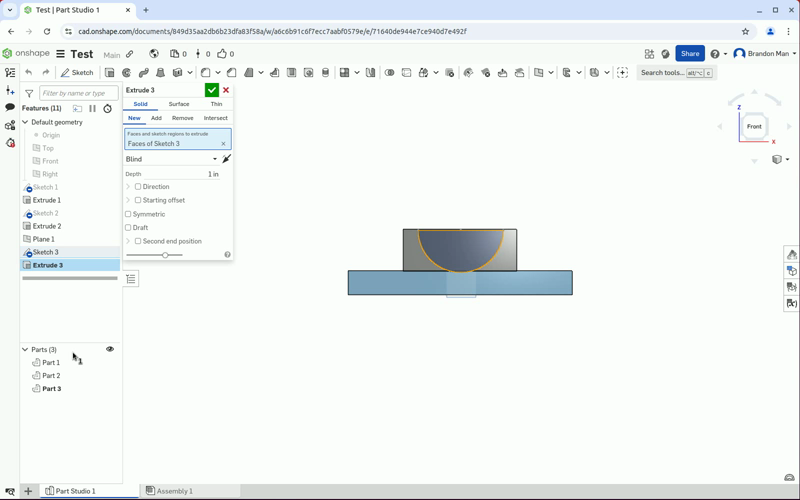
mouse_move(143, 106)
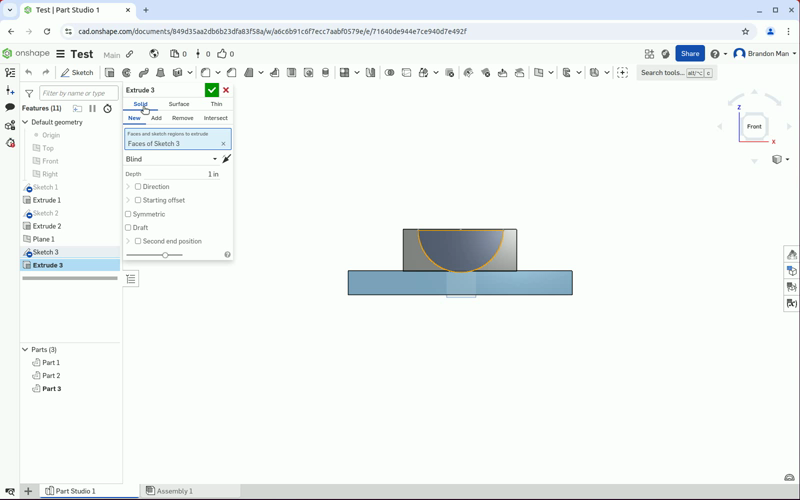
click(143, 106)
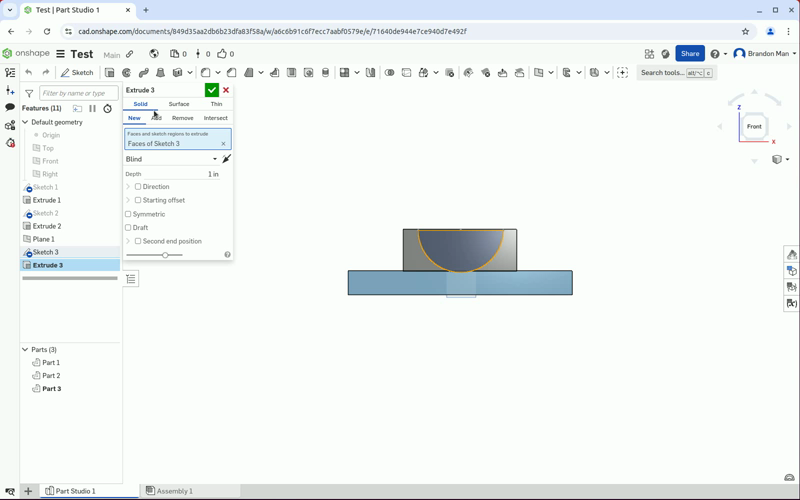
mouse_move(186, 120)
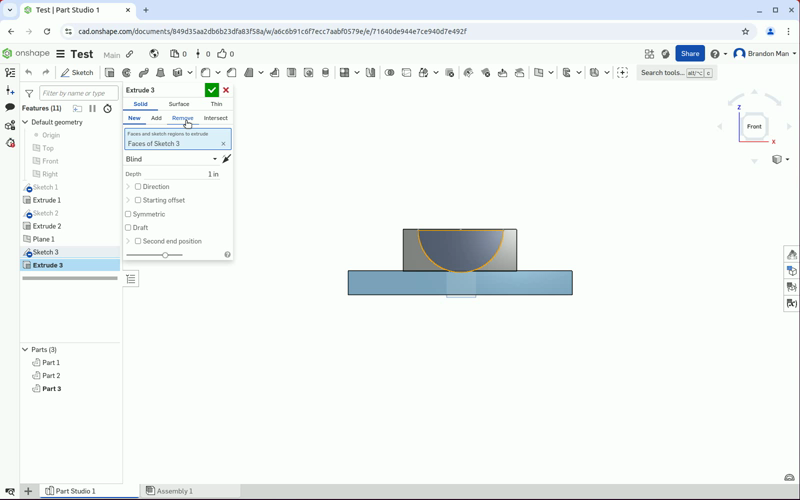
click(186, 120)
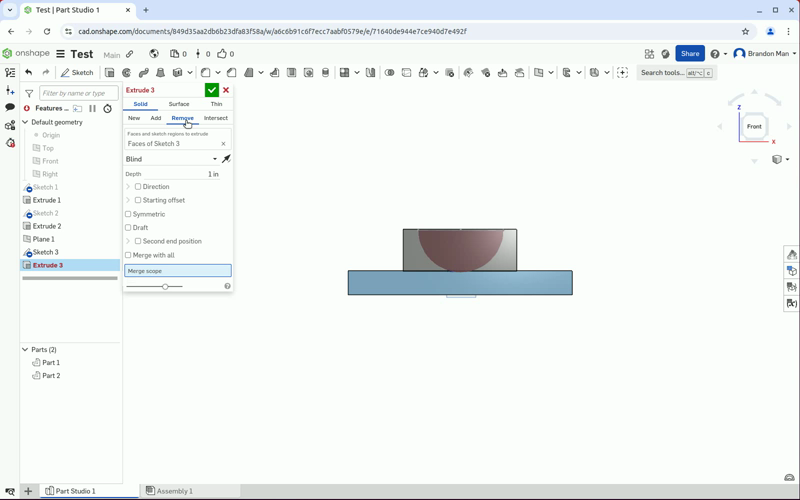
key(tab, 4)
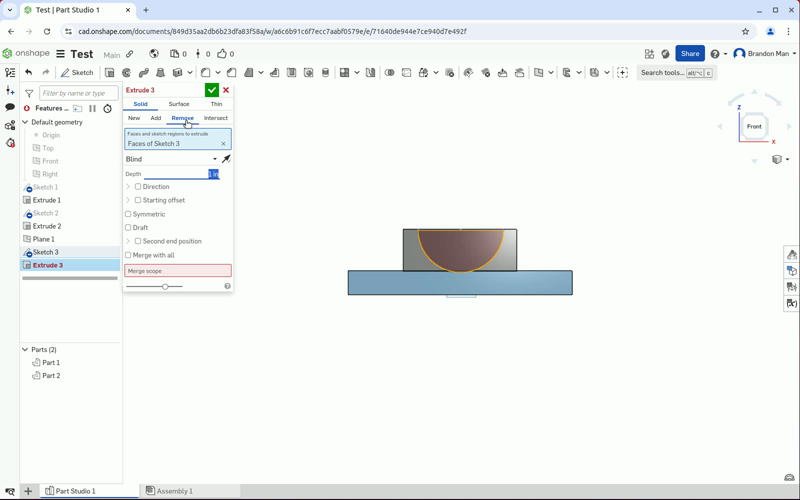
text(3.129)
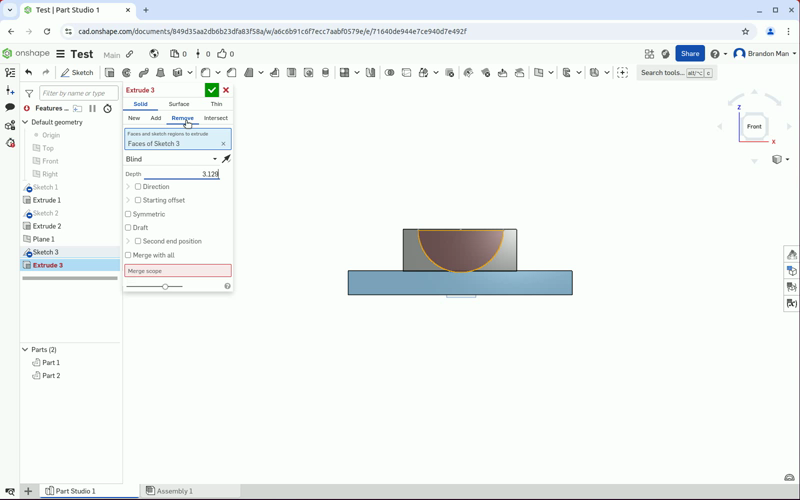
key(tab, 6)
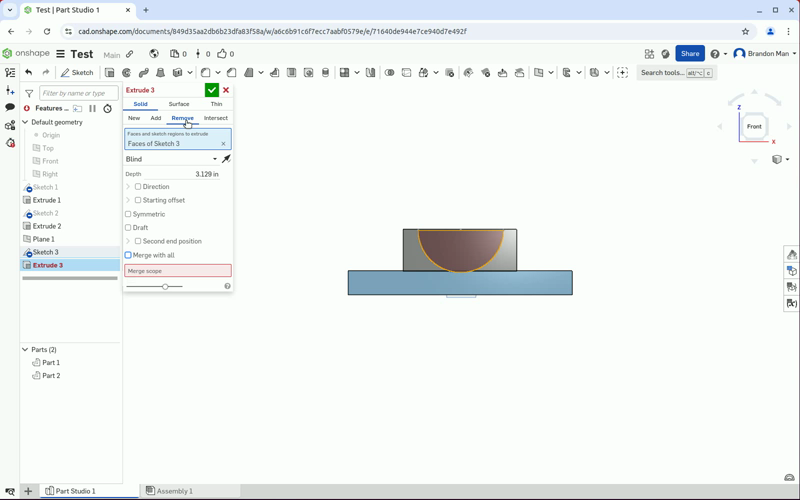
key(space)
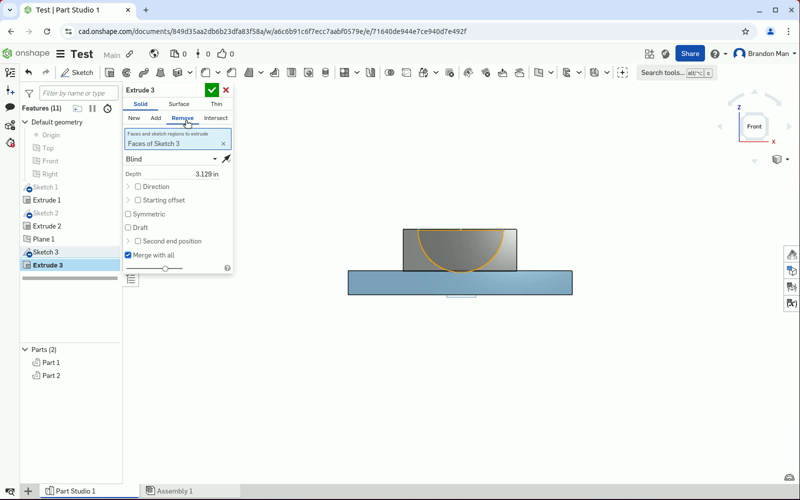
key(enter)
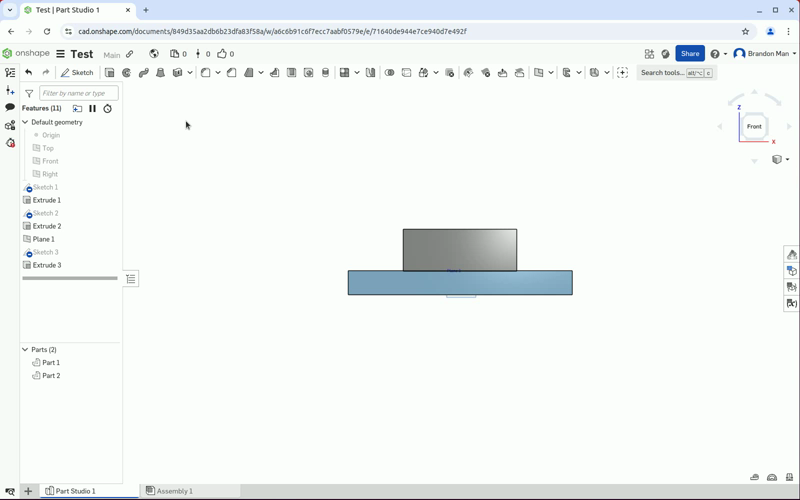
key(shift+h)
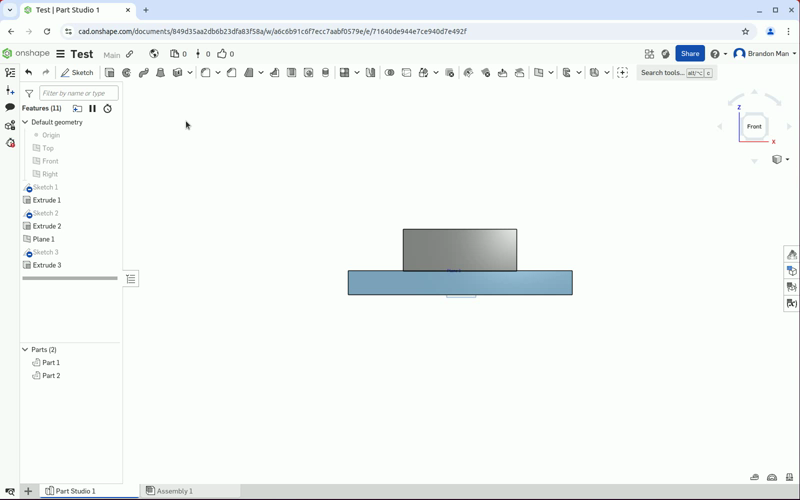
key(shift+h)
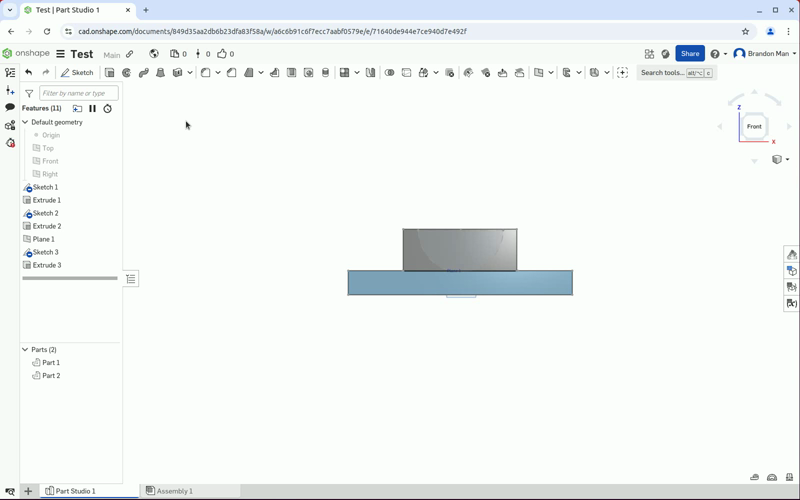
key(shift+7)
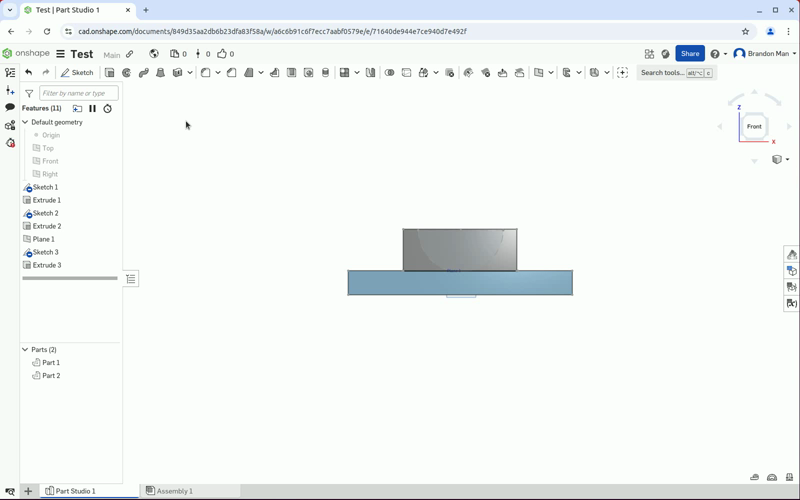
key(left, 2)
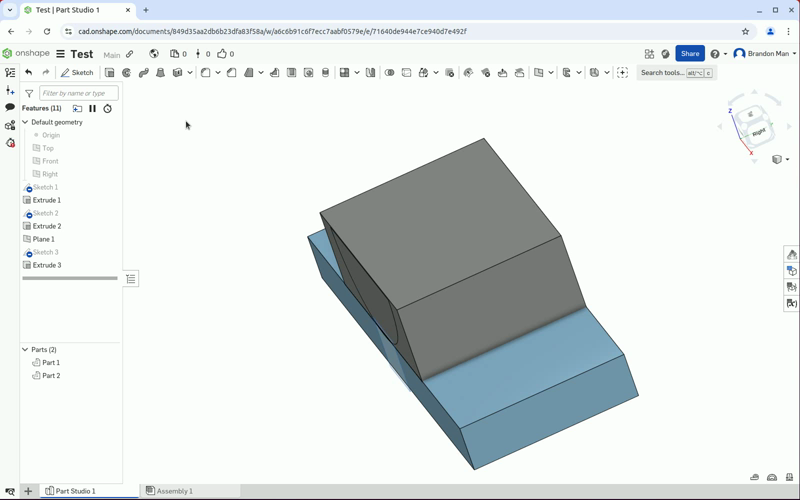
key(down, 2)
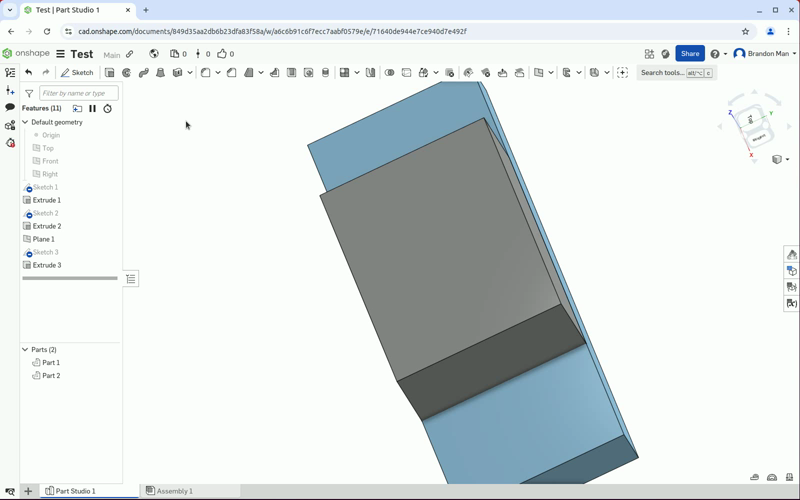
key(up, 2)
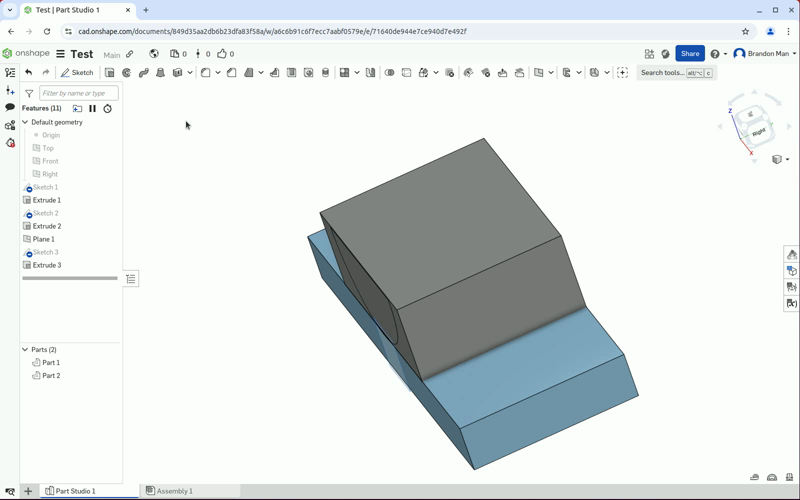
key(right, 2)
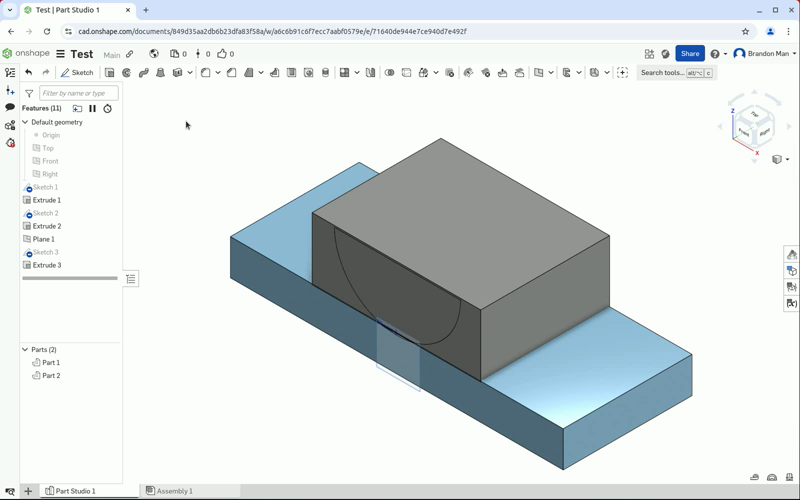
mouse_move(73, 189)
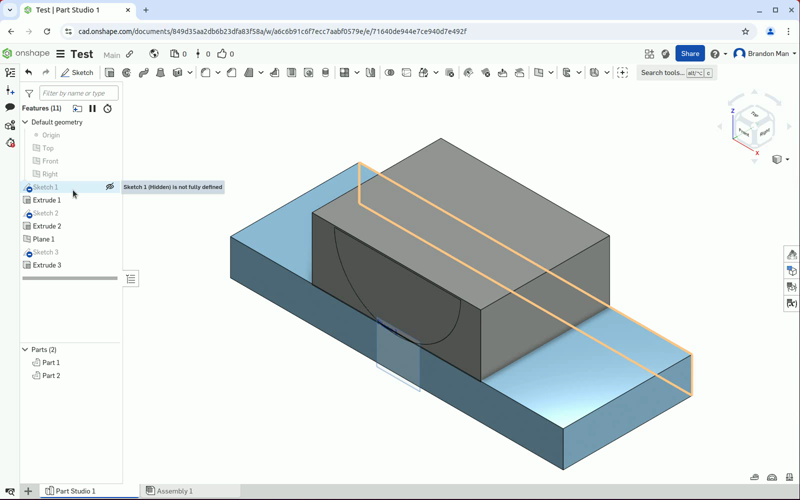
click(73, 189)